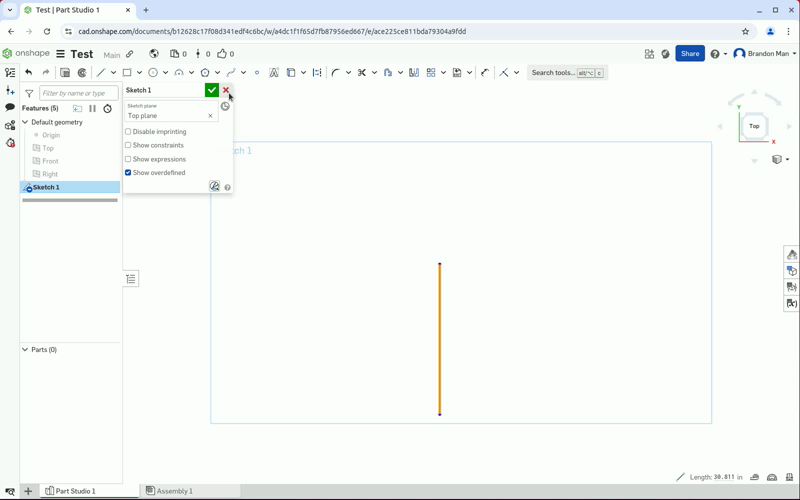
key(shift+h)
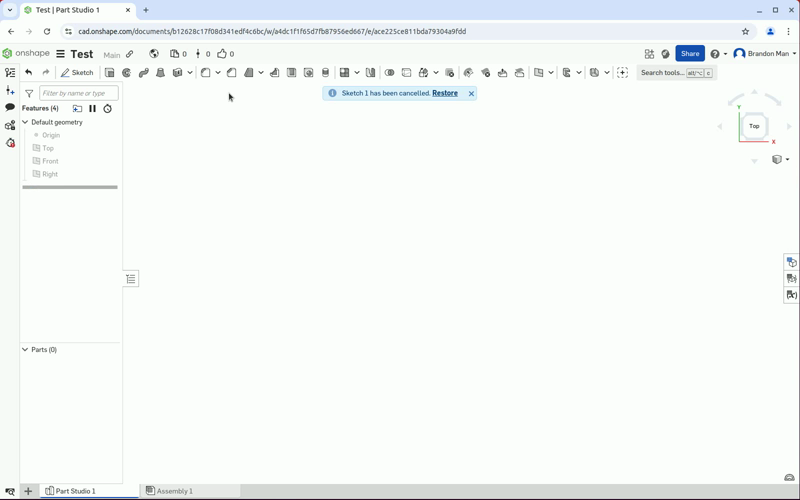
mouse_move(73, 352)
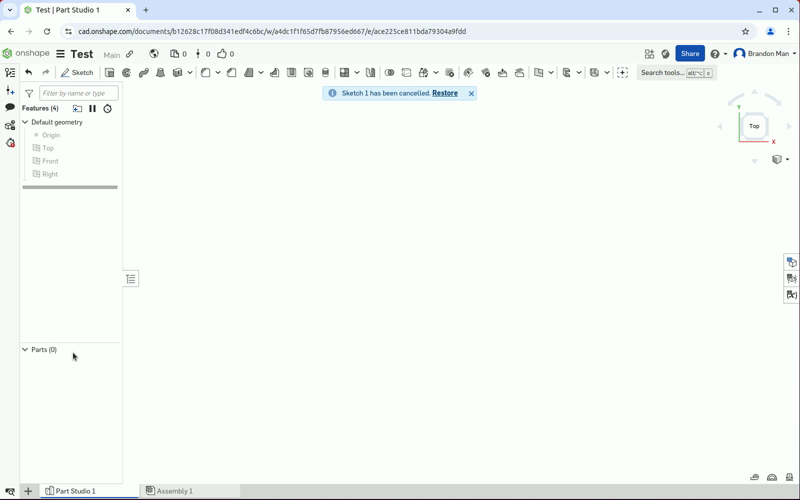
key(y)
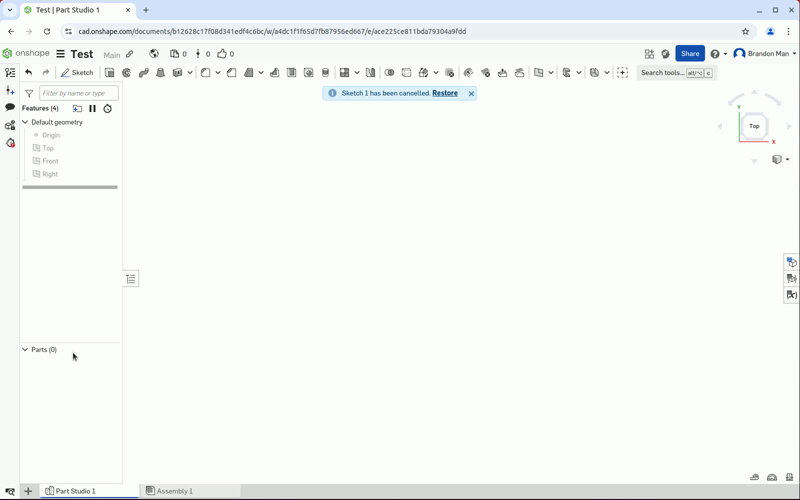
key(shift+p)
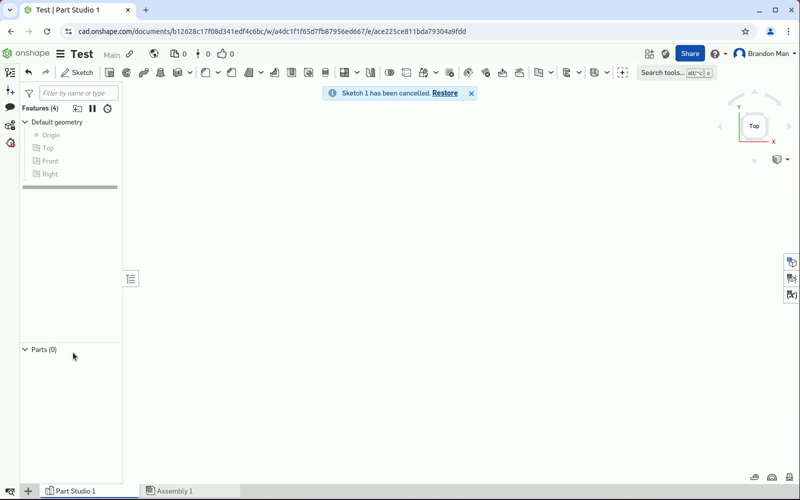
key(space)
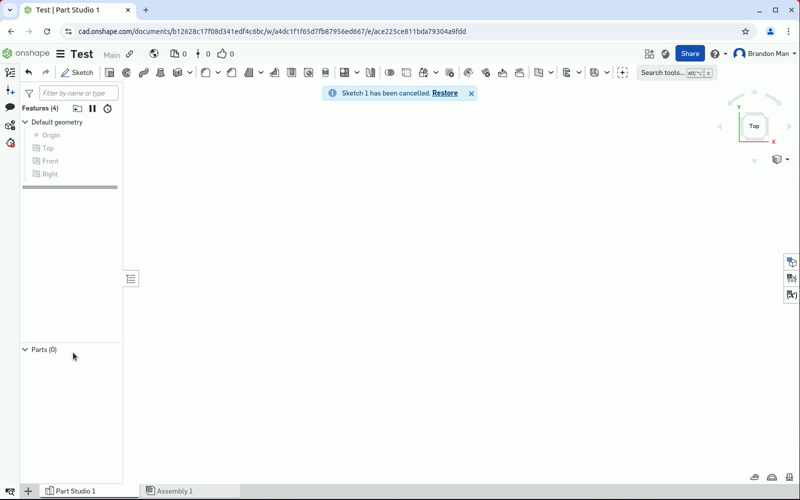
key_down(shift)
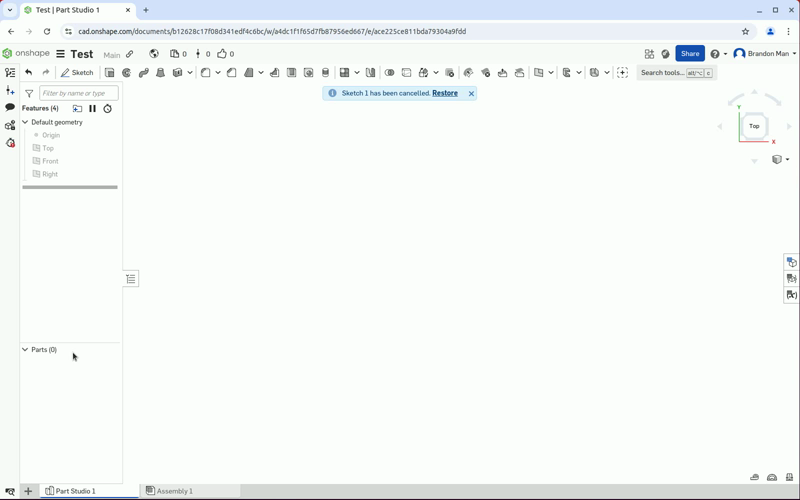
key(up)
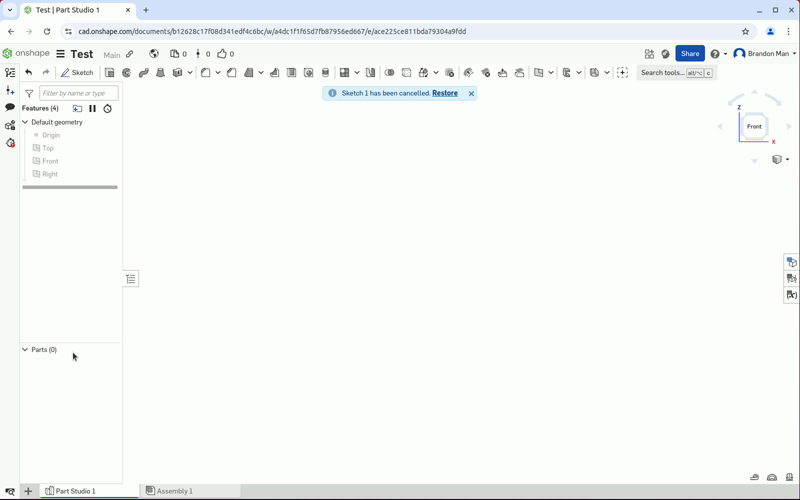
key_up(shift)
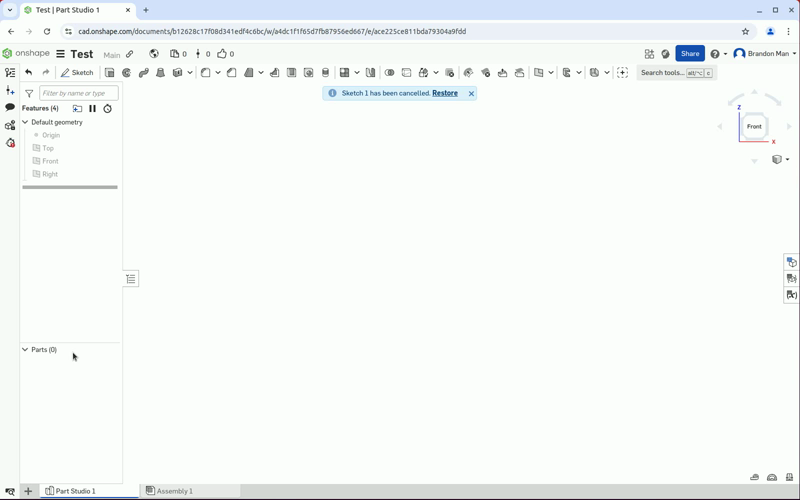
mouse_move(73, 352)
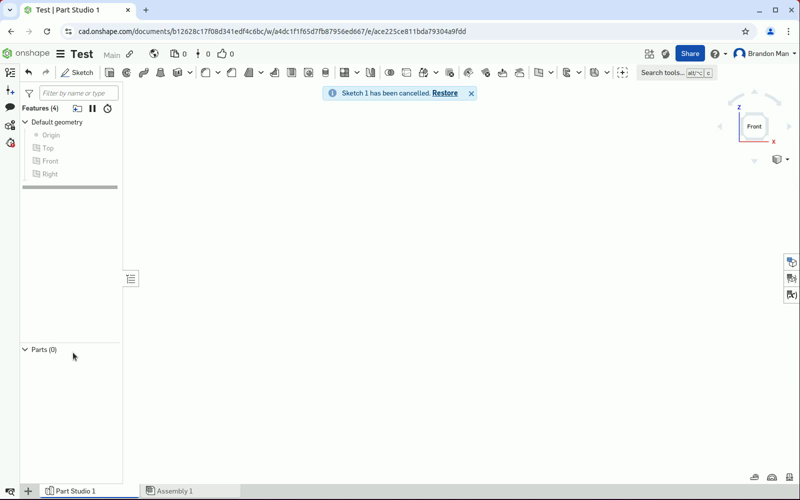
key(shift+y)
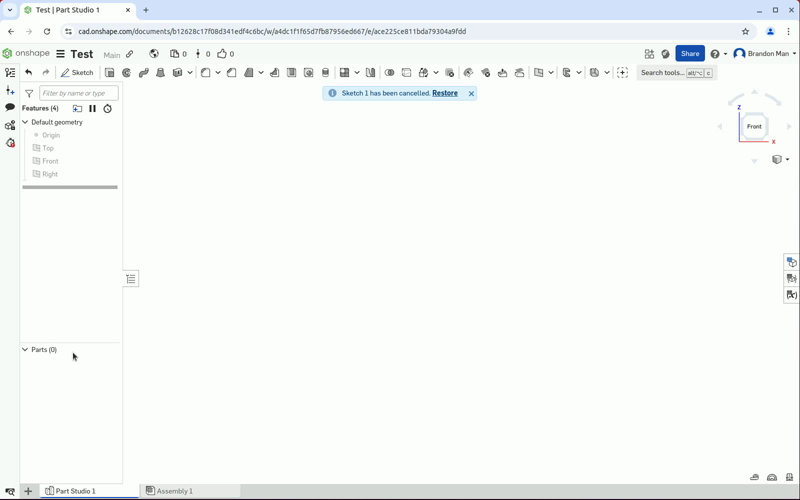
key(shift+s)
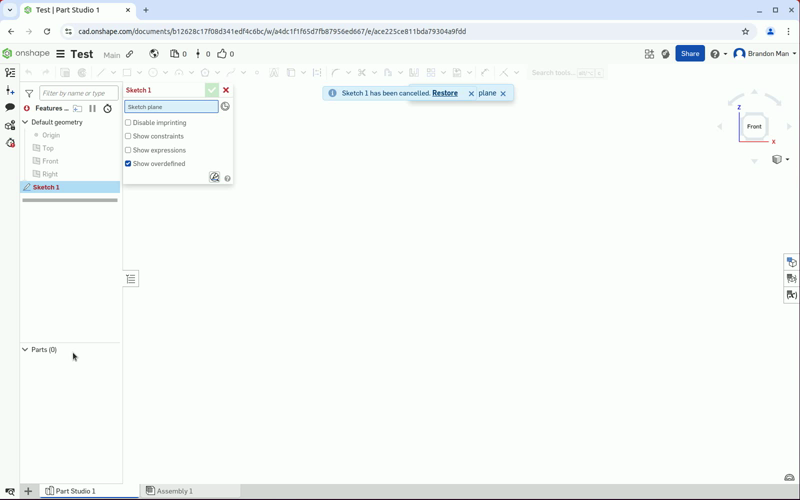
mouse_move(73, 163)
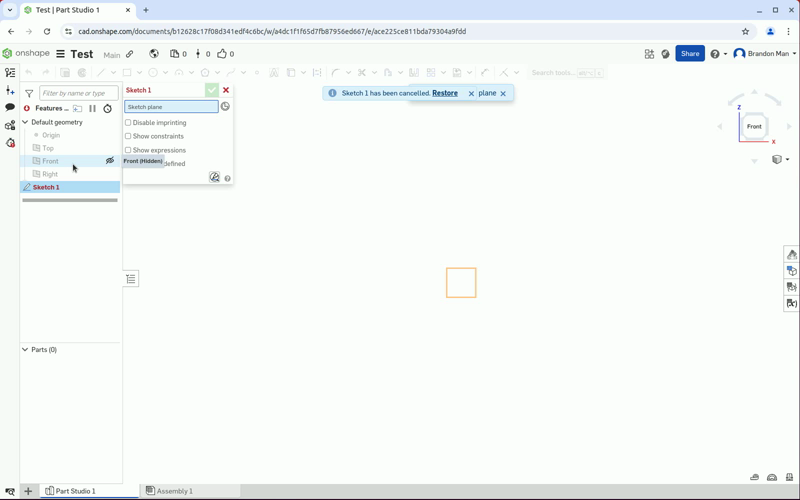
click(73, 163)
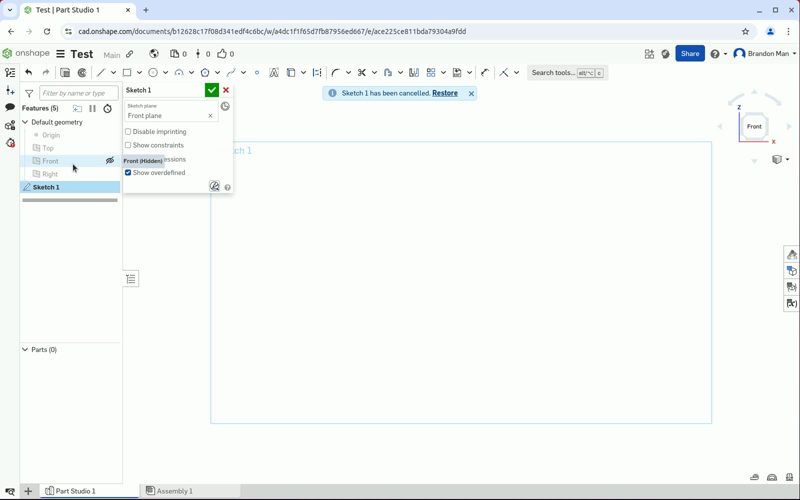
mouse_move(73, 352)
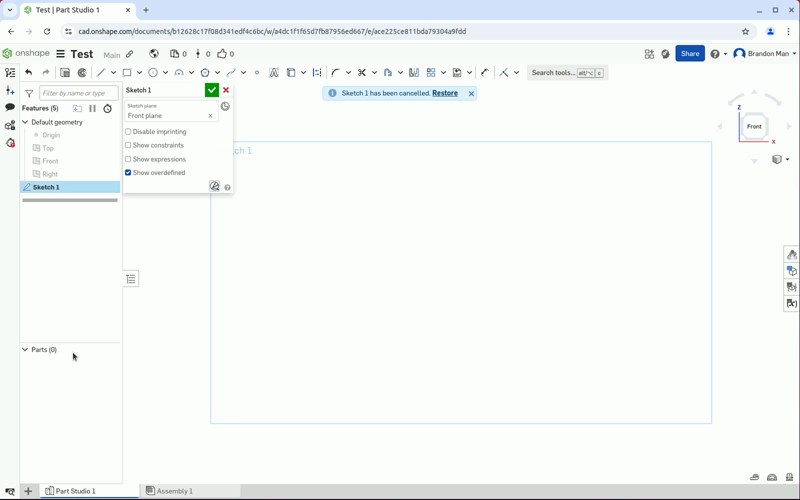
key(y)
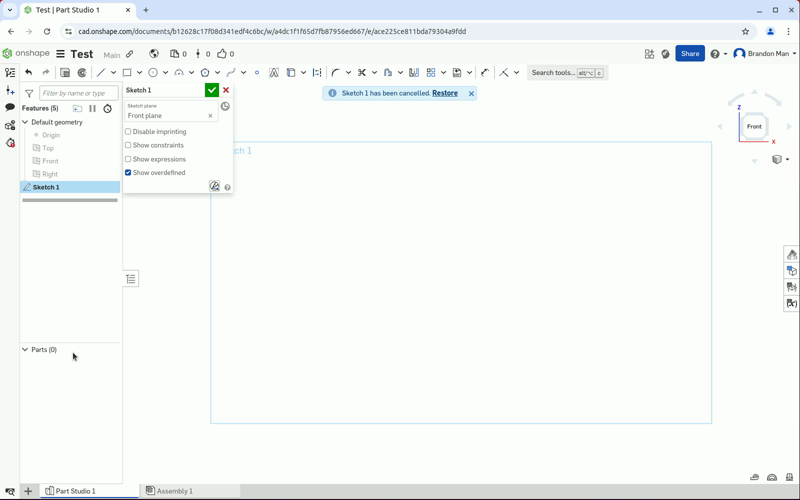
key(l)
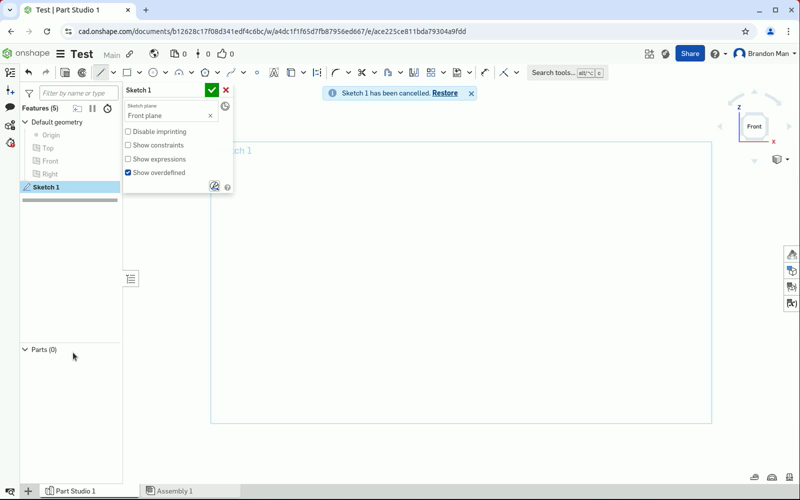
key_down(shift)
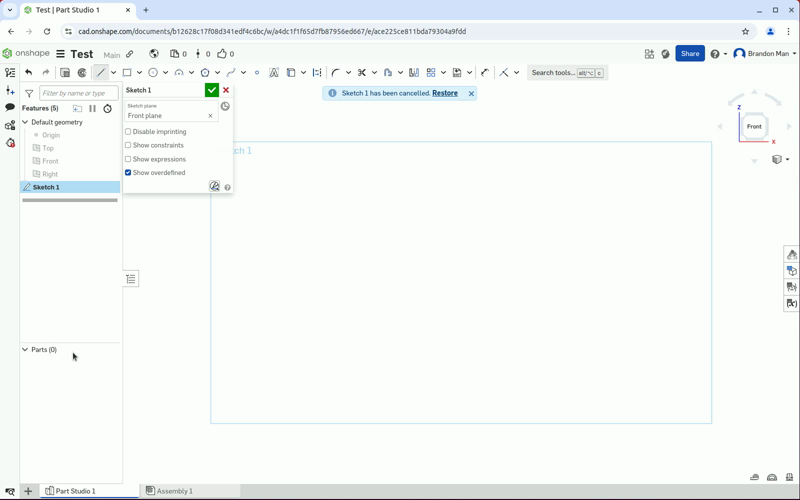
mouse_move(460, 282)
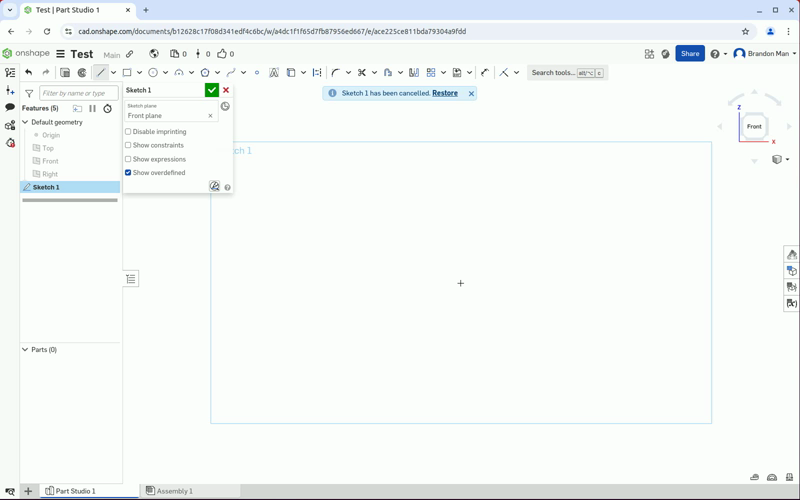
click(460, 282)
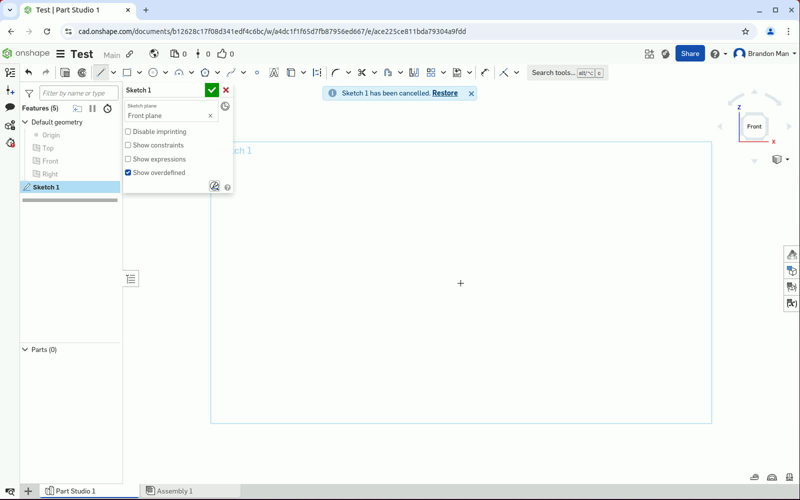
key_up(shift)
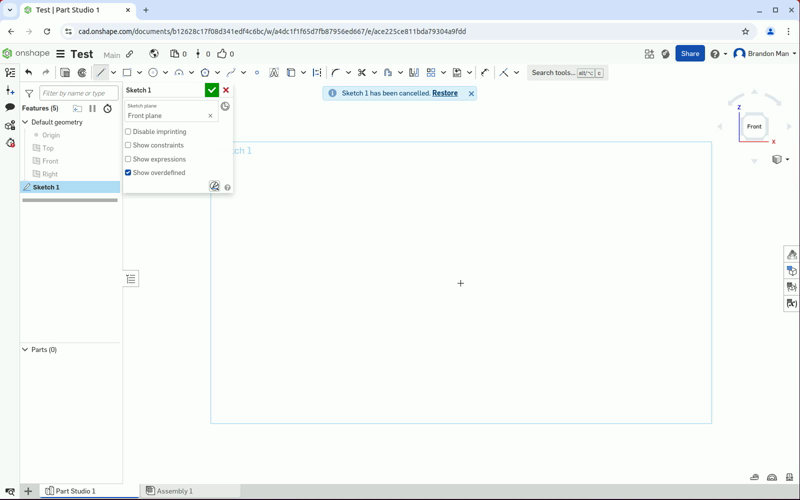
key_down(shift)
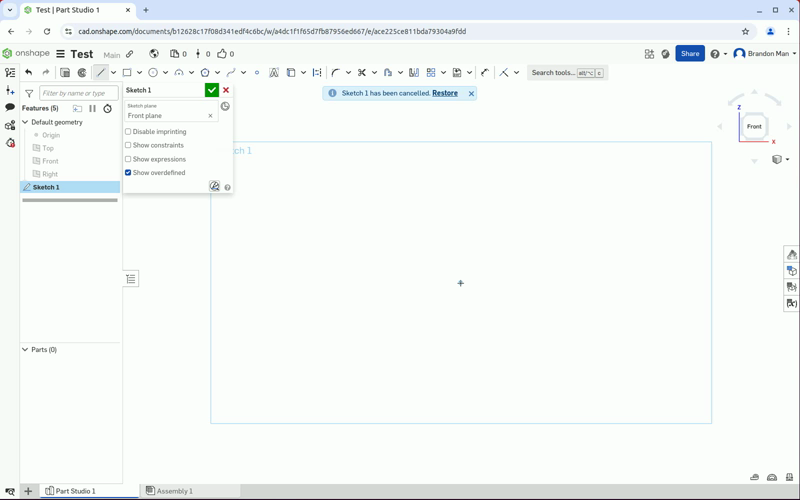
mouse_move(573, 282)
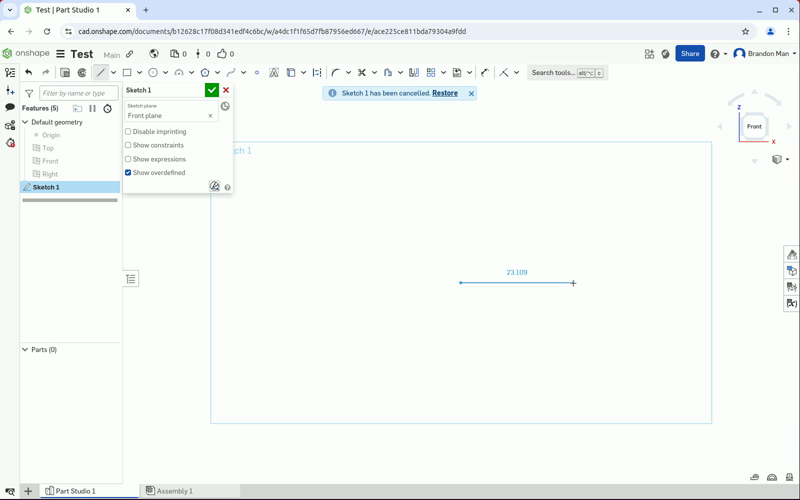
click(573, 282)
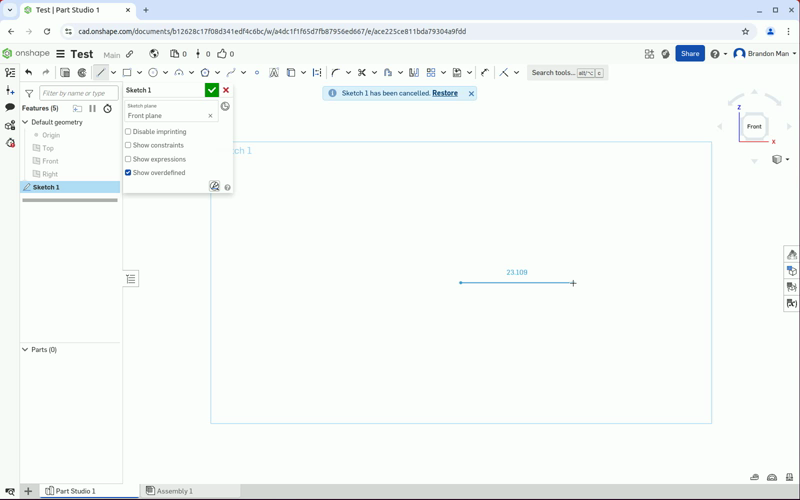
key_up(shift)
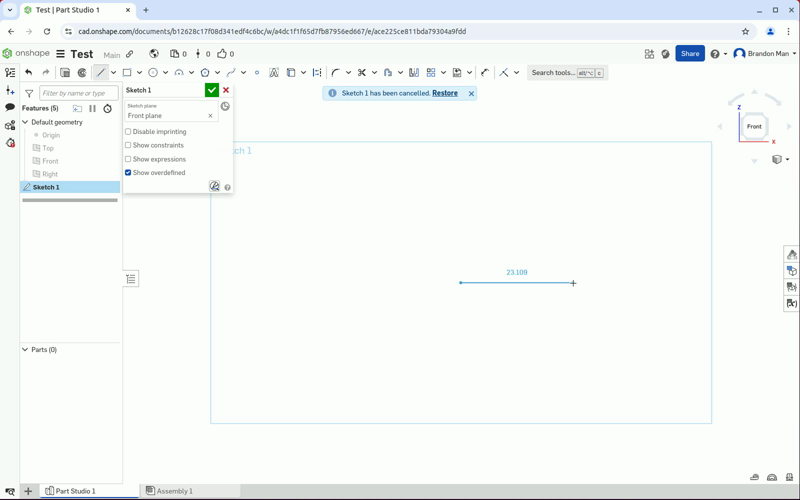
key_down(shift)
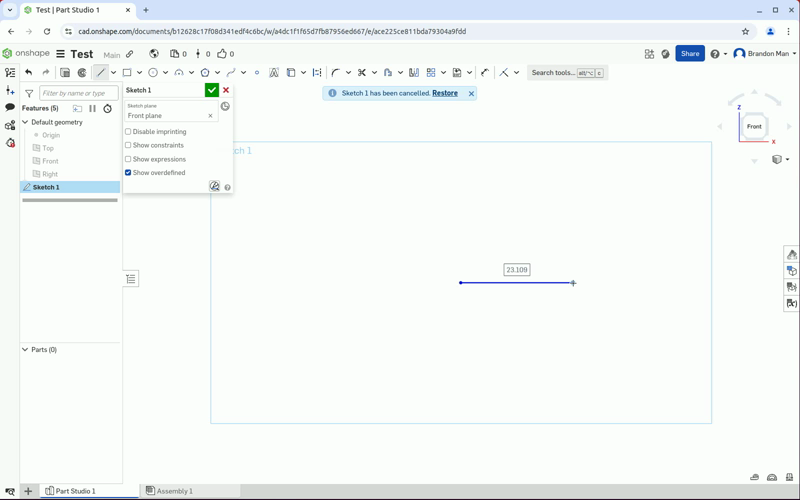
mouse_move(517, 185)
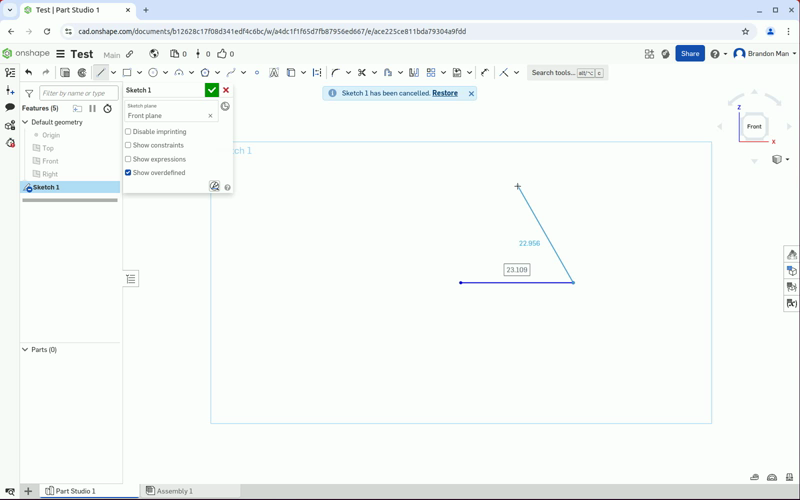
click(517, 185)
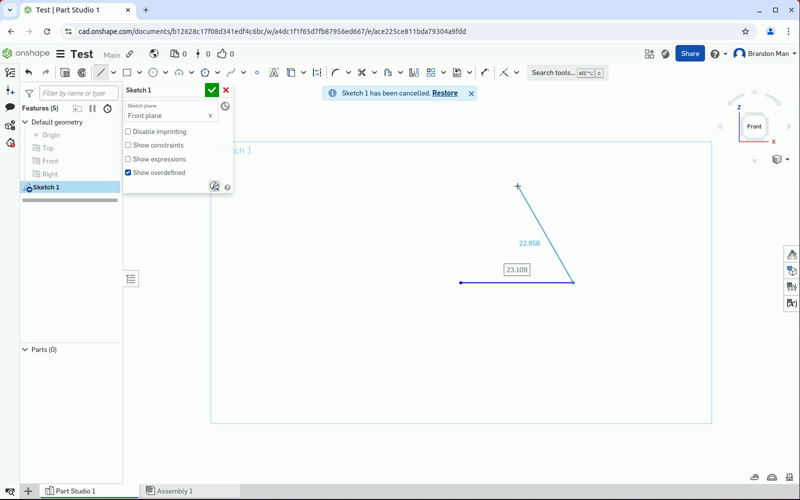
key_up(shift)
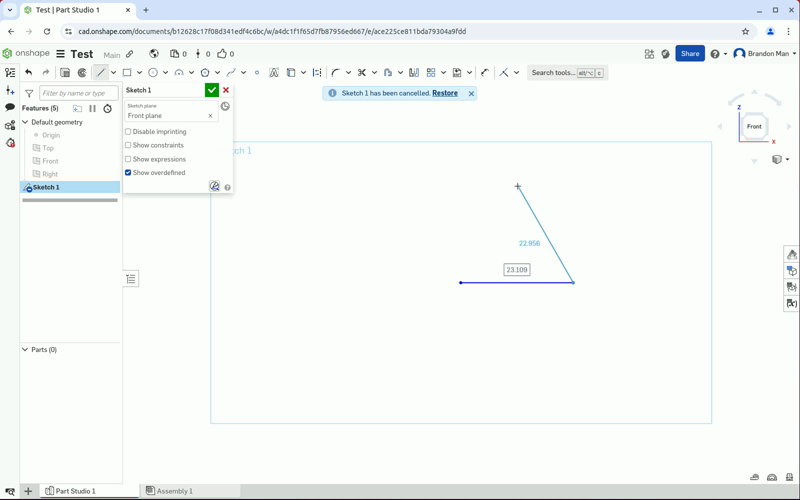
key_down(shift)
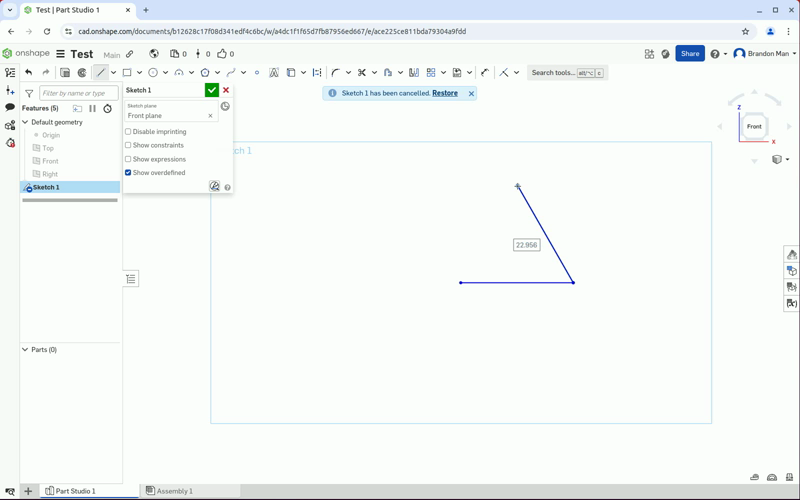
mouse_move(460, 282)
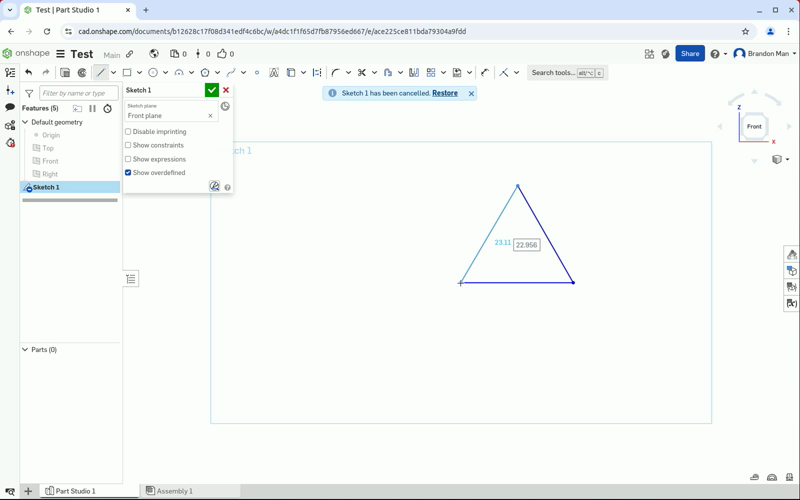
key_up(shift)
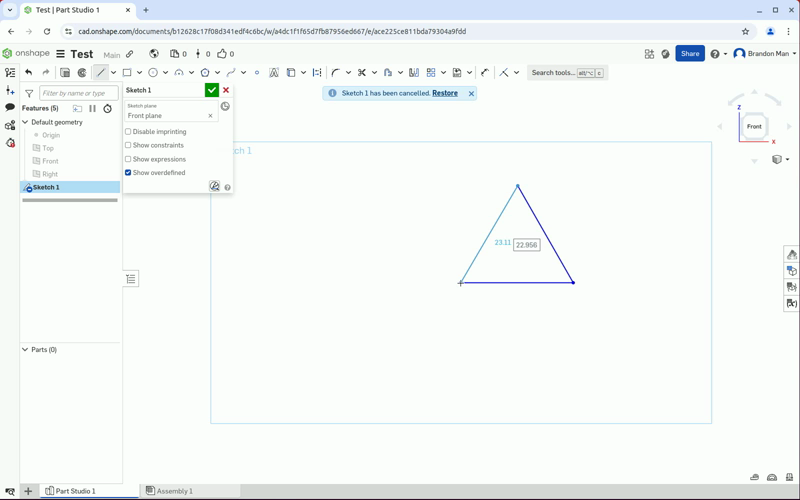
click(460, 282)
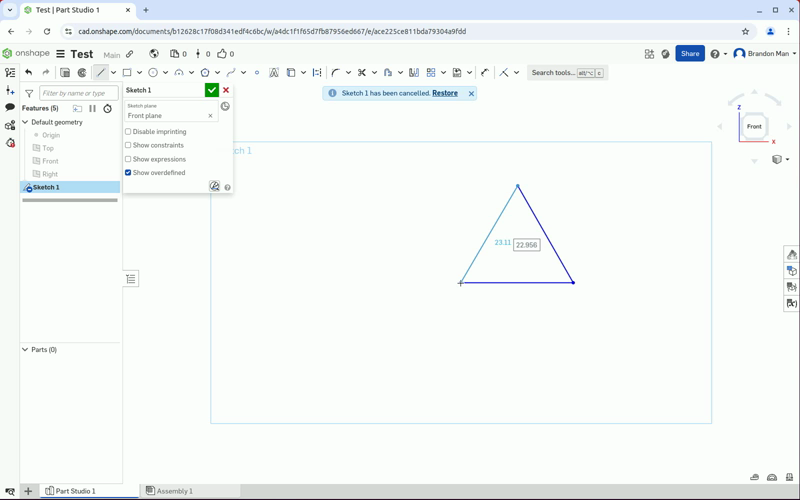
key(esc)
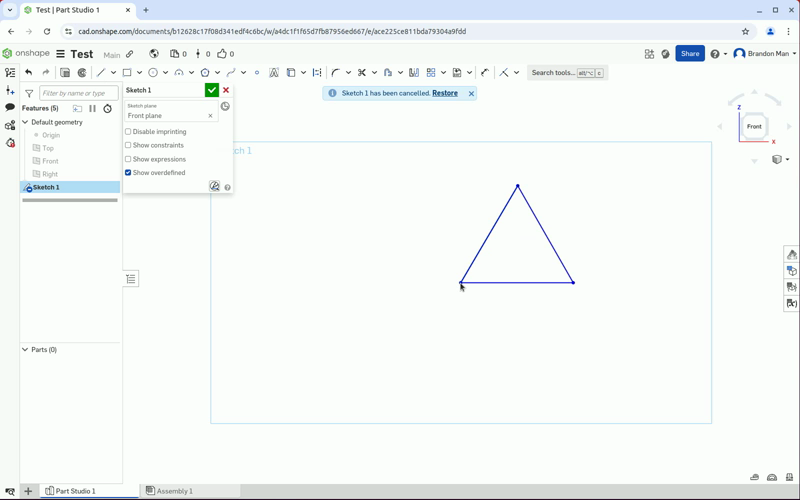
key(c)
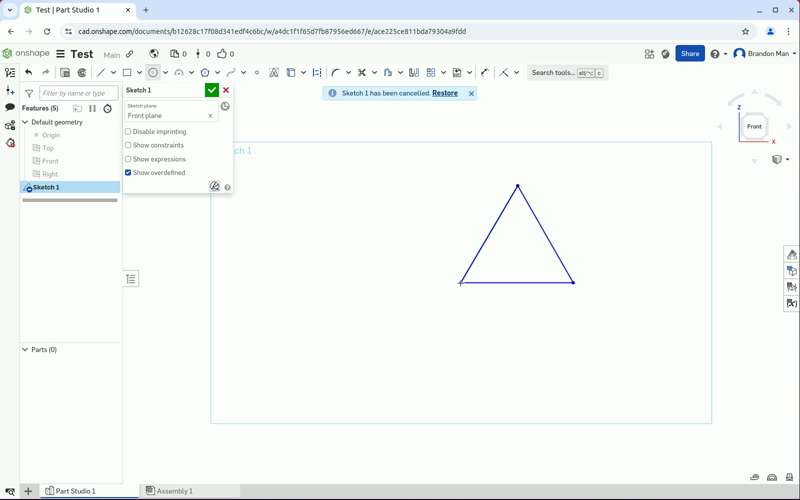
key_down(shift)
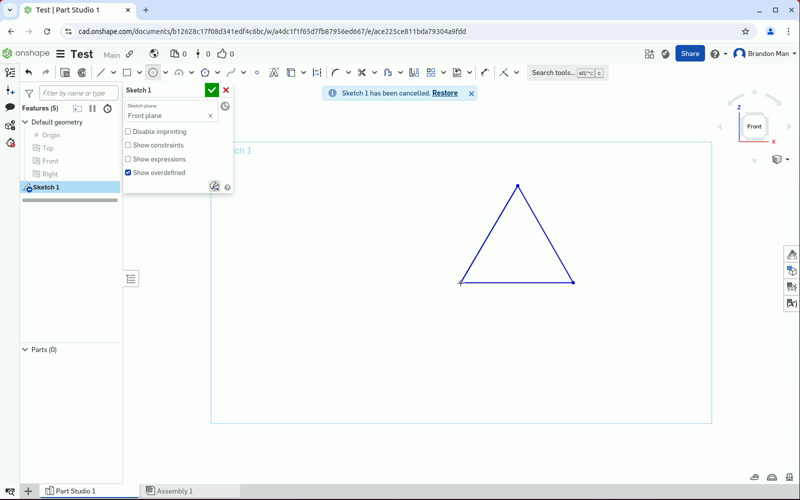
mouse_move(517, 217)
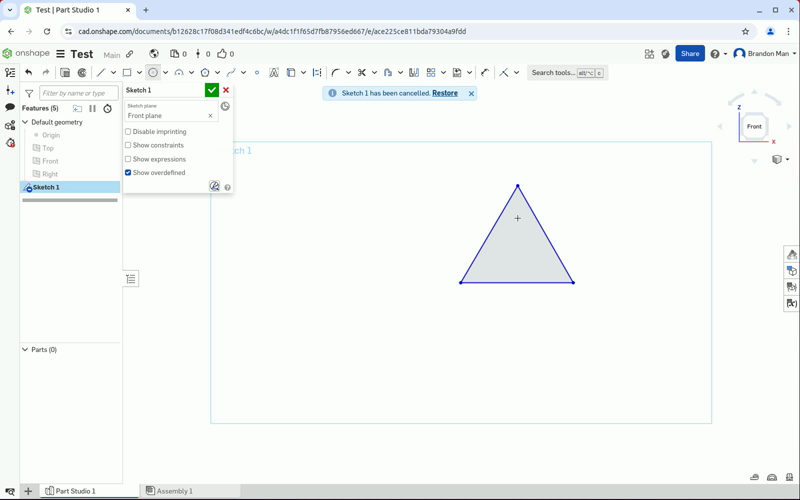
click(517, 217)
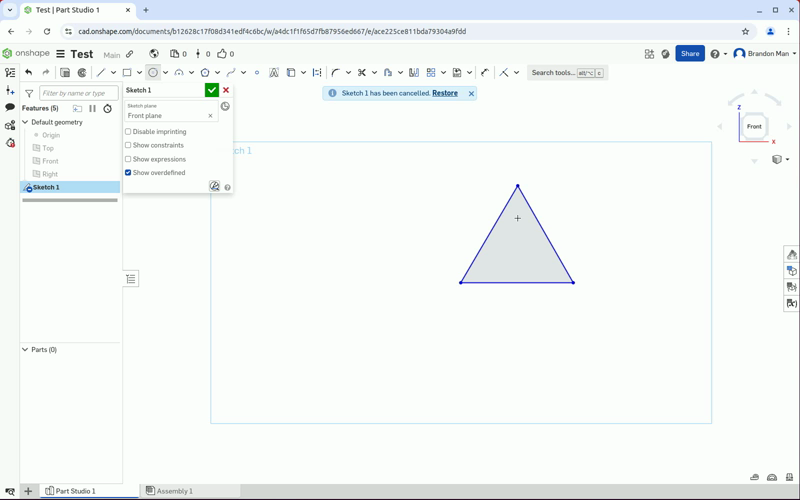
key_up(shift)
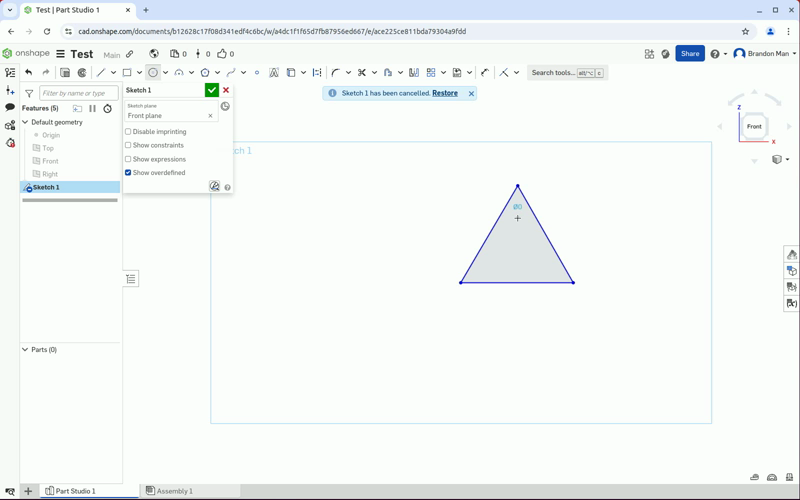
mouse_move(519, 217)
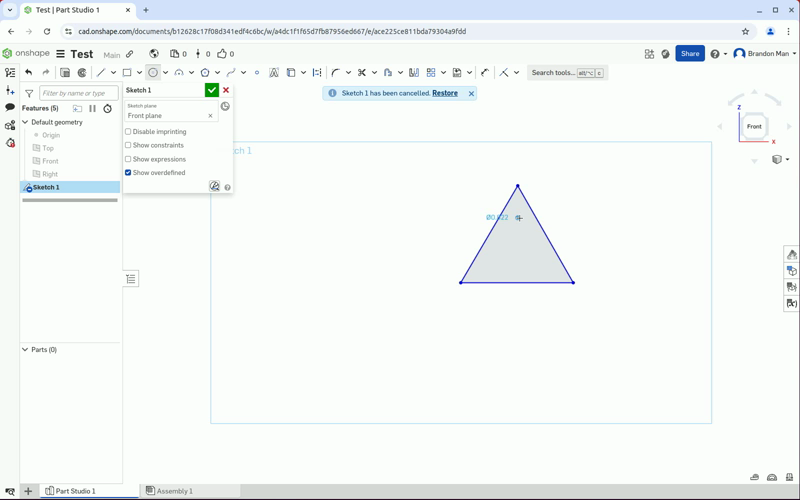
scroll(6)
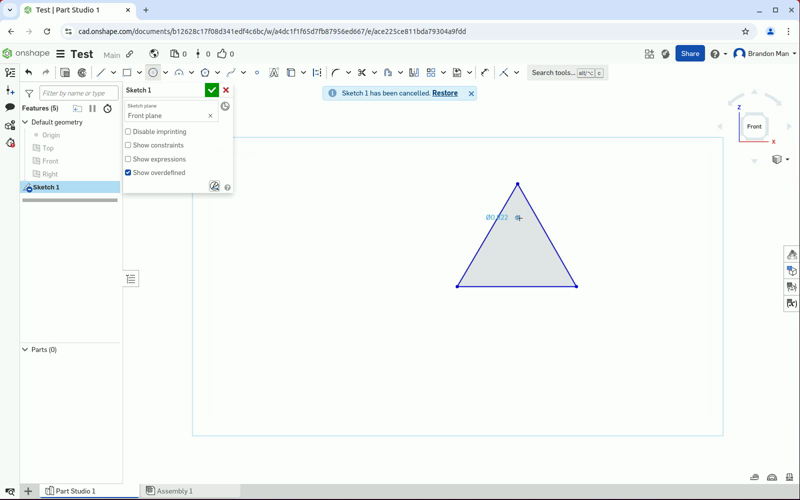
scroll(6)
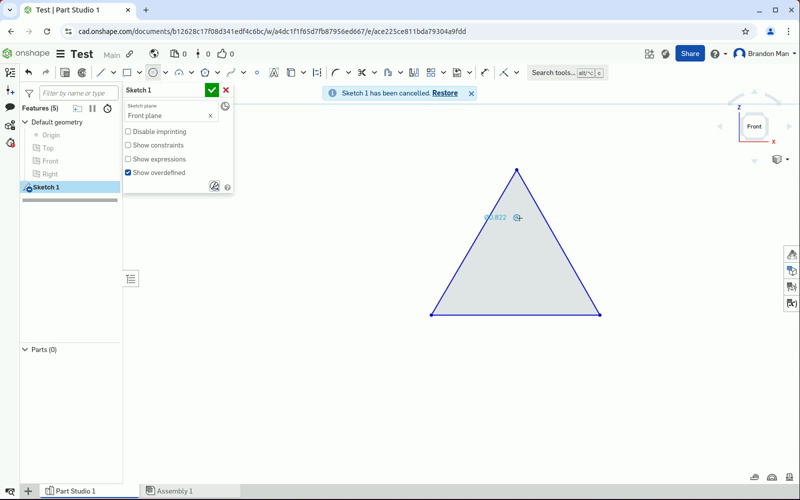
scroll(6)
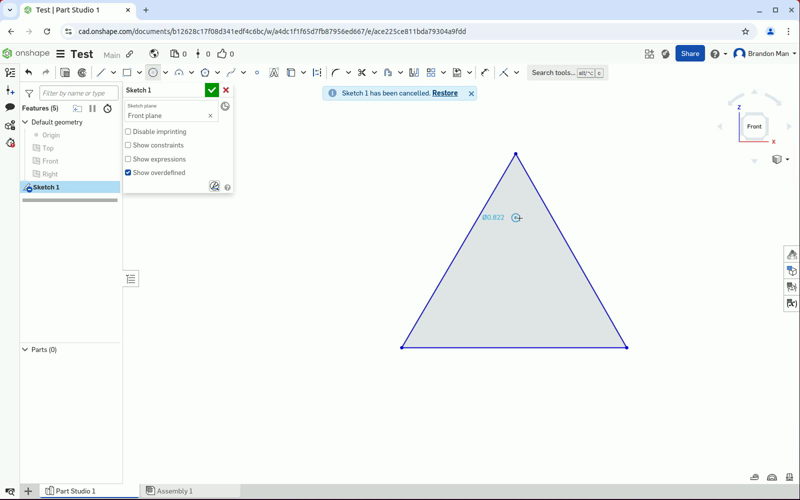
scroll(6)
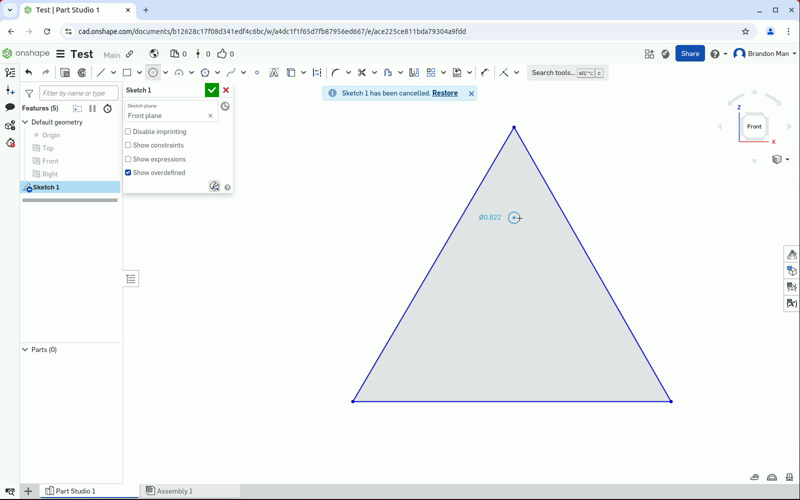
scroll(6)
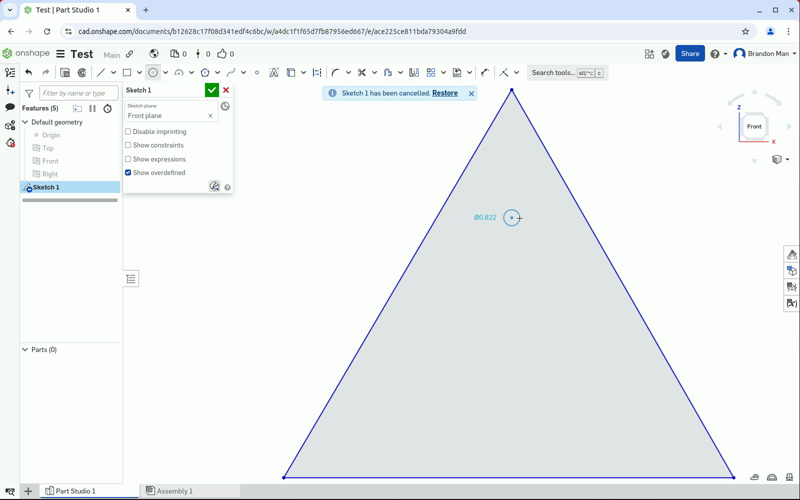
scroll(6)
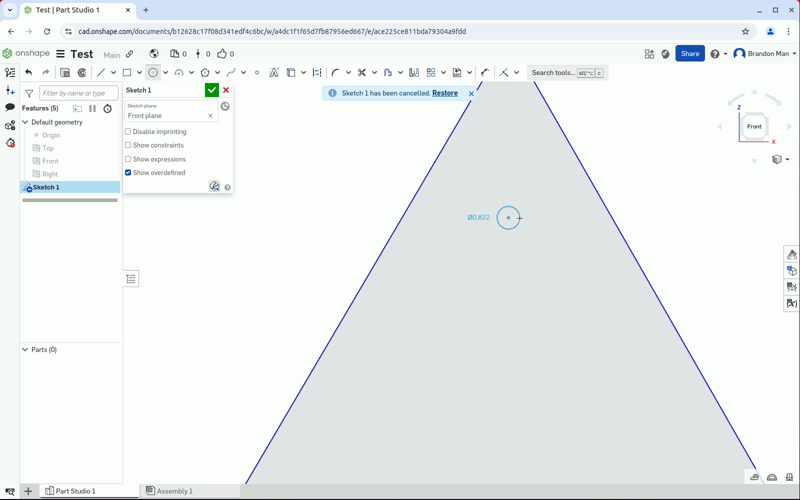
scroll(6)
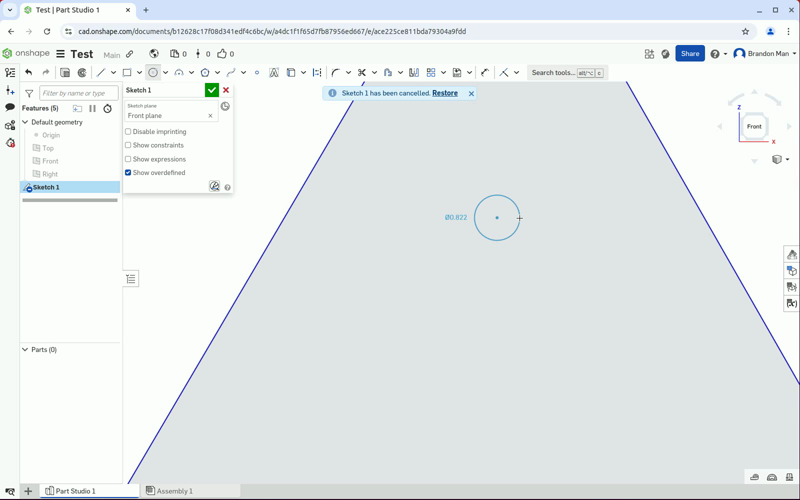
click(519, 217)
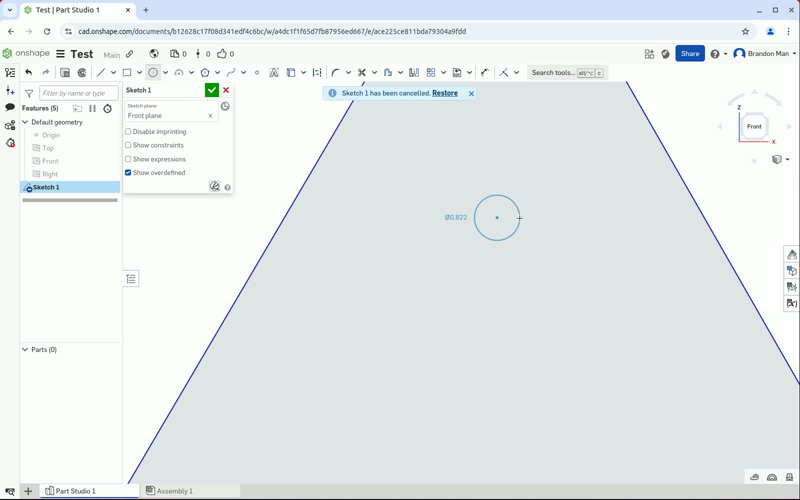
scroll(-6)
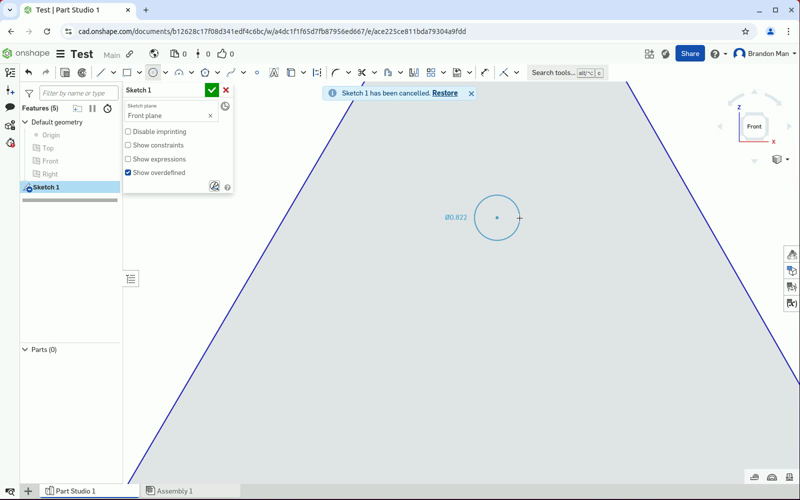
scroll(-6)
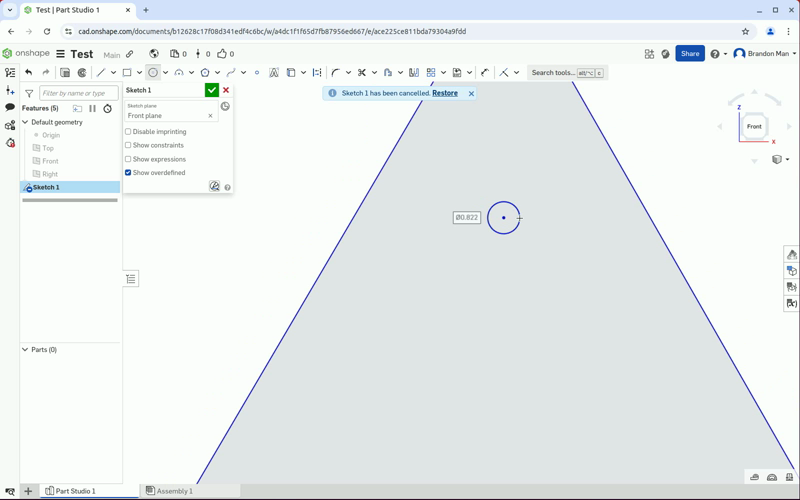
scroll(-6)
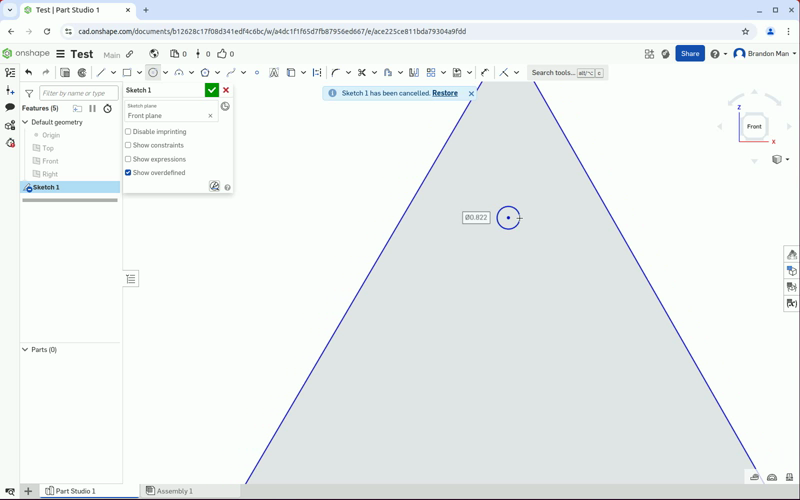
scroll(-6)
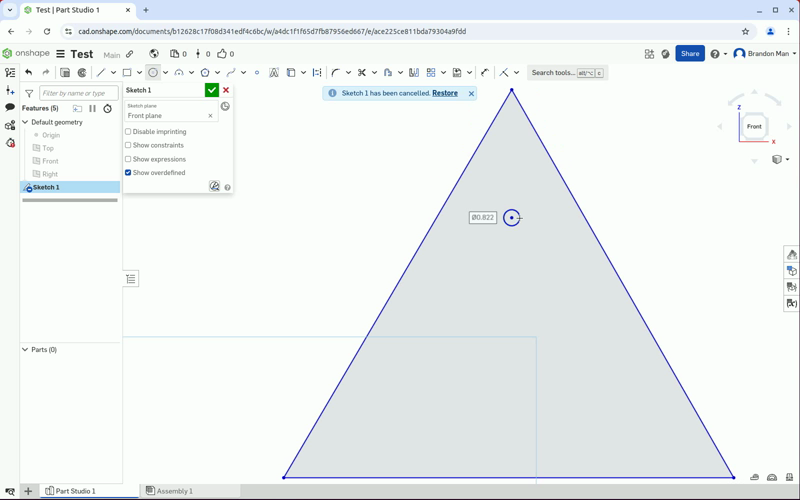
scroll(-6)
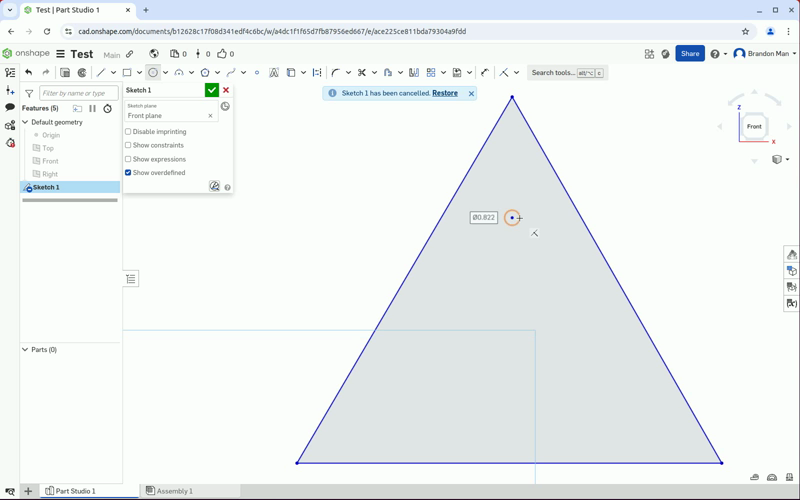
scroll(-6)
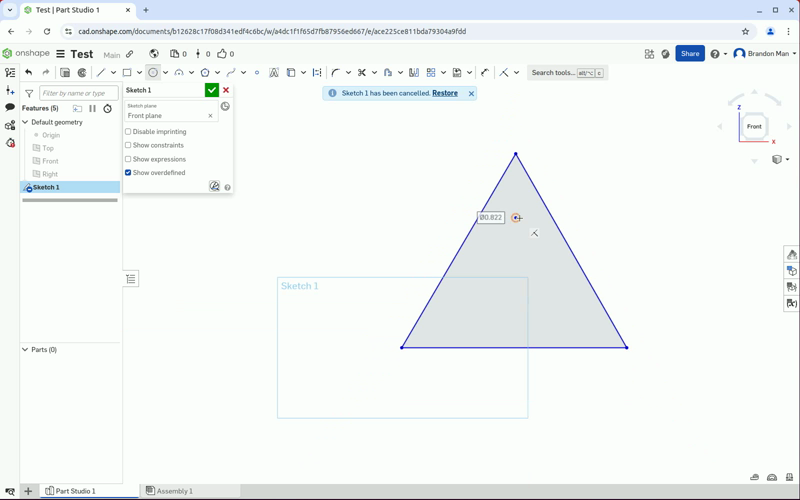
scroll(-6)
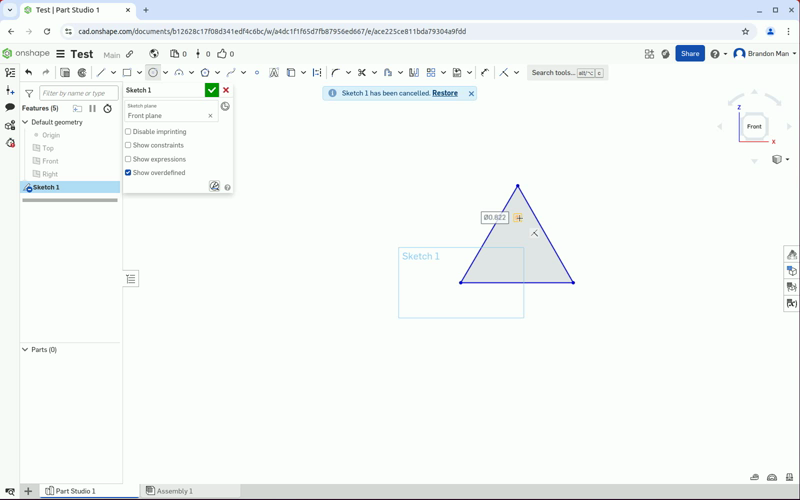
key(esc)
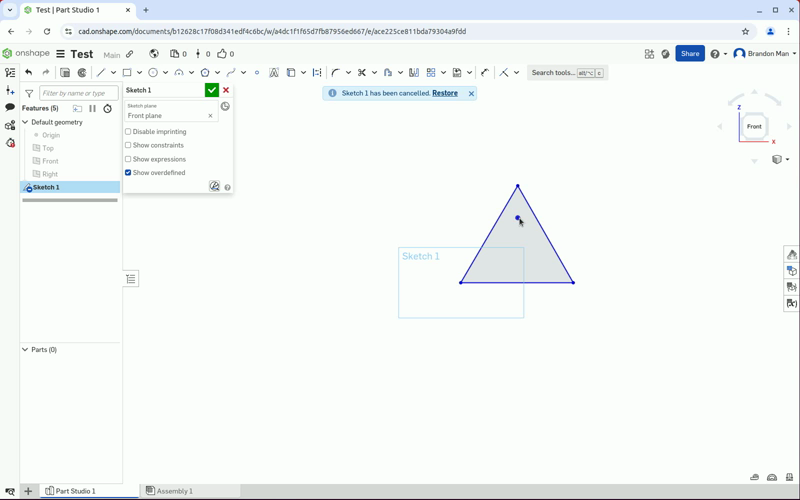
mouse_move(540, 261)
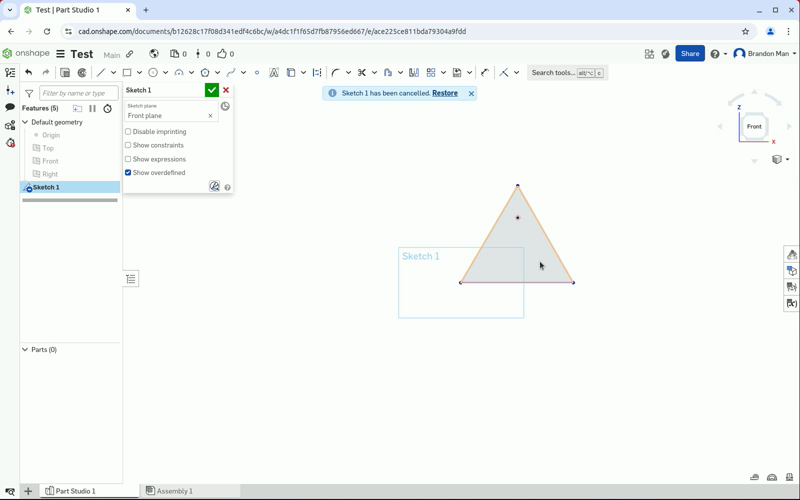
click(540, 261)
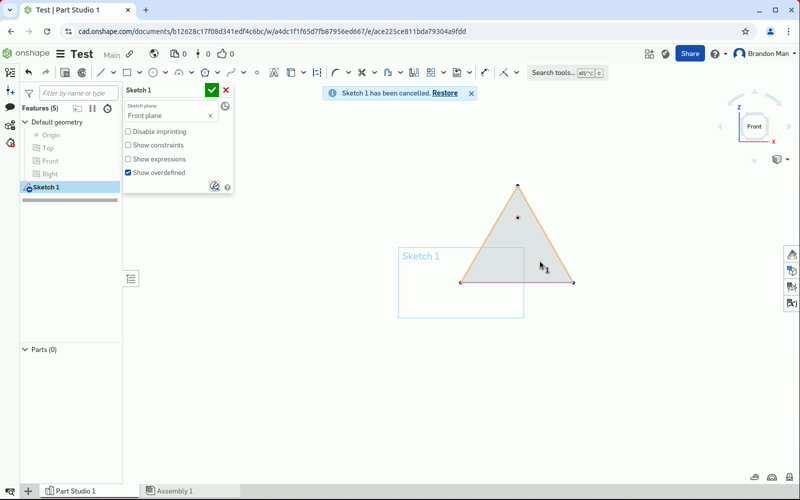
mouse_move(73, 352)
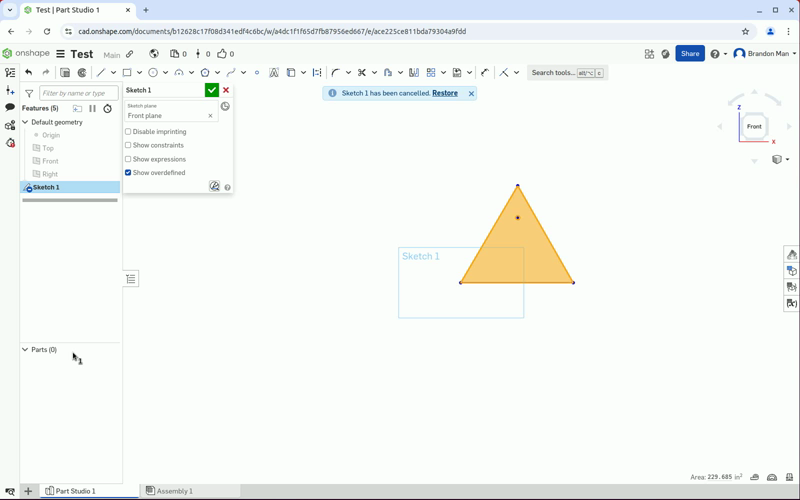
key(shift+y)
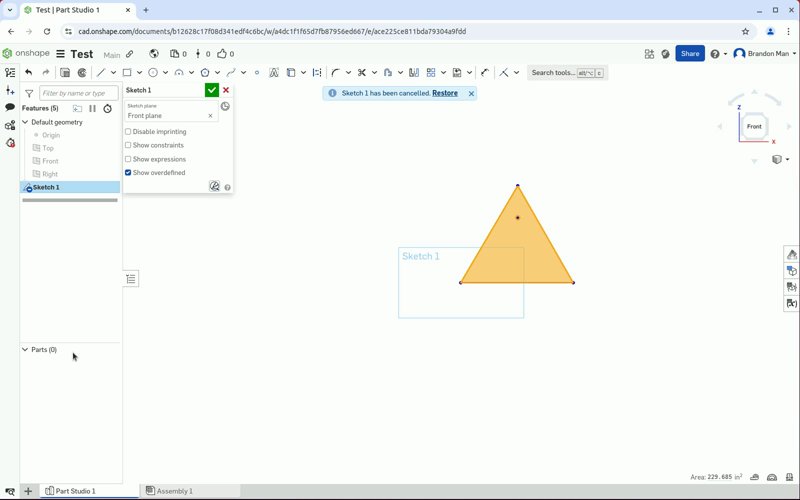
key(shift+e)
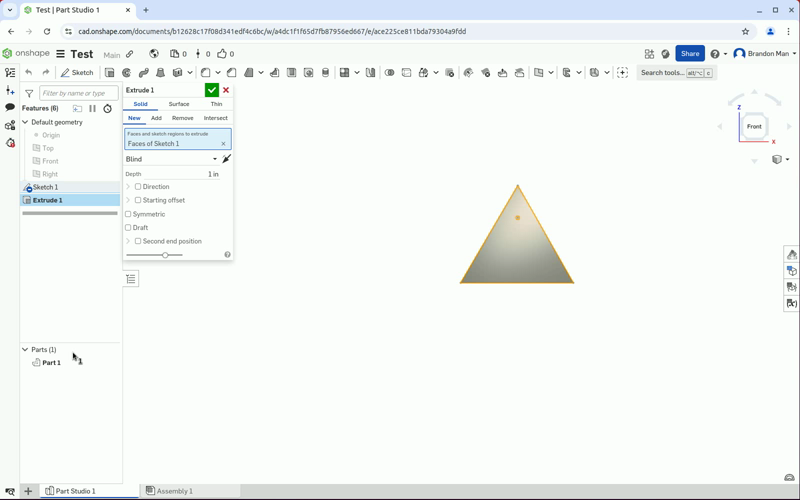
mouse_move(143, 106)
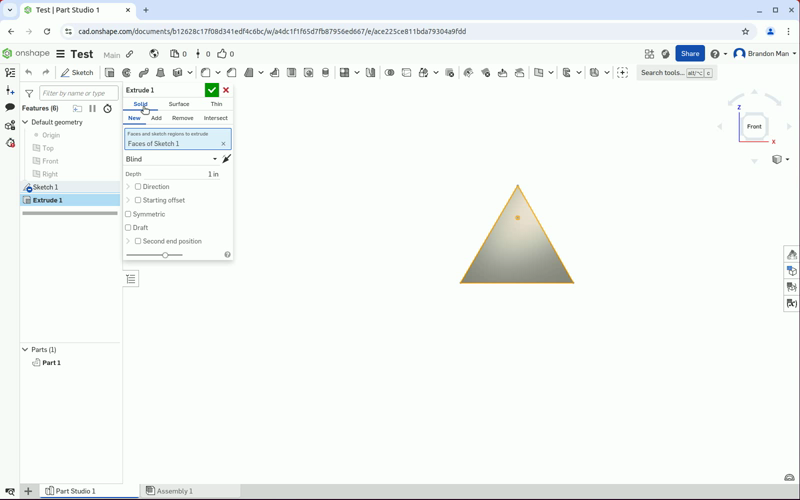
click(143, 106)
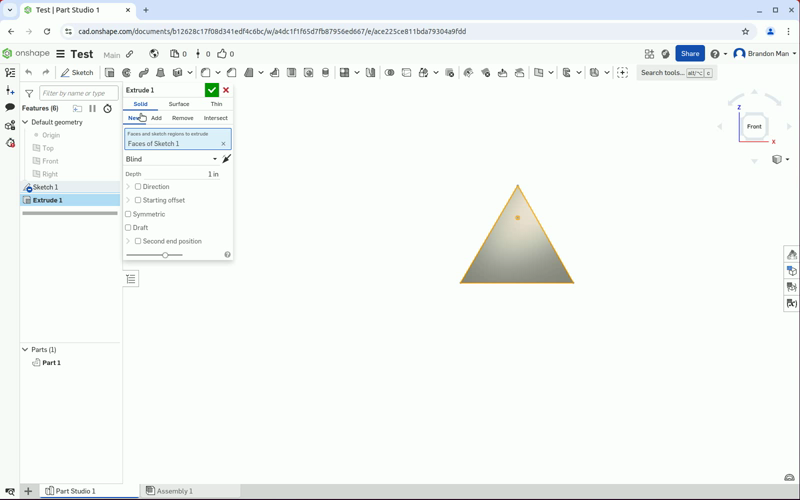
mouse_move(137, 120)
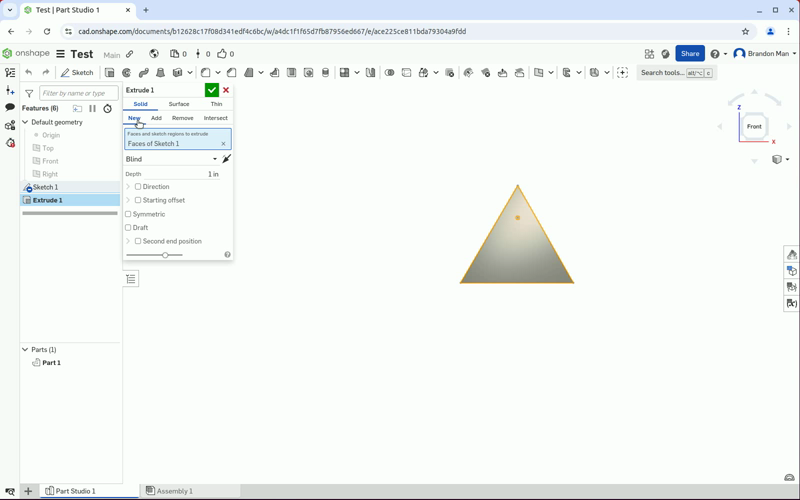
click(137, 120)
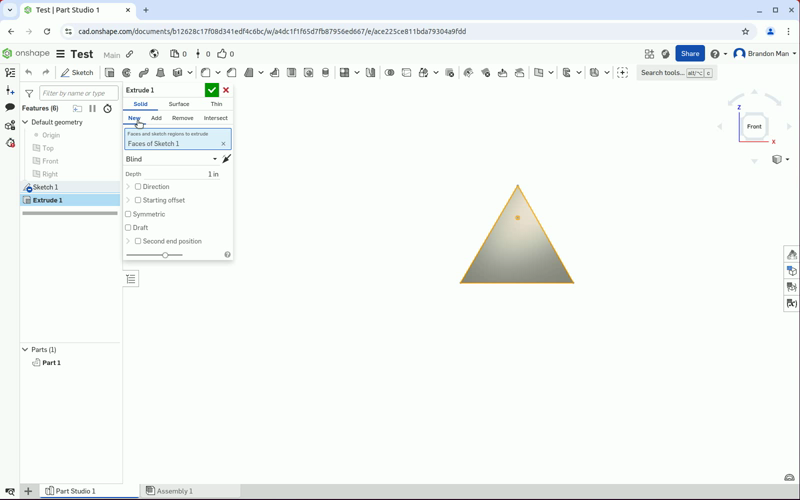
key(tab, 4)
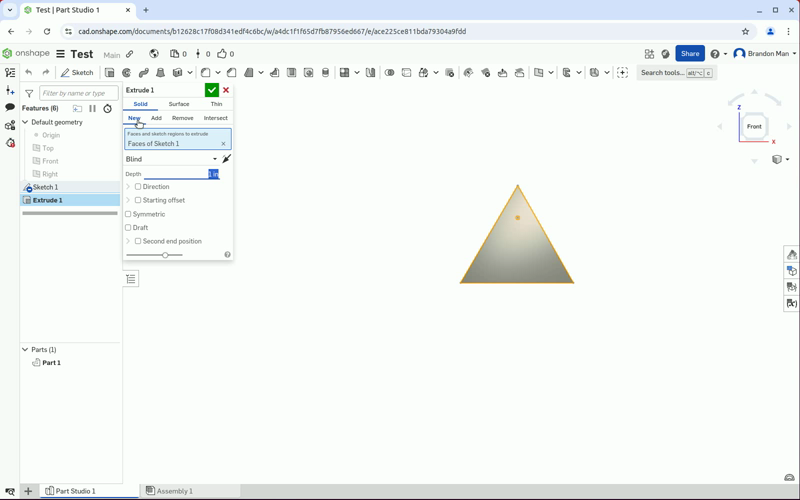
text(1.444)
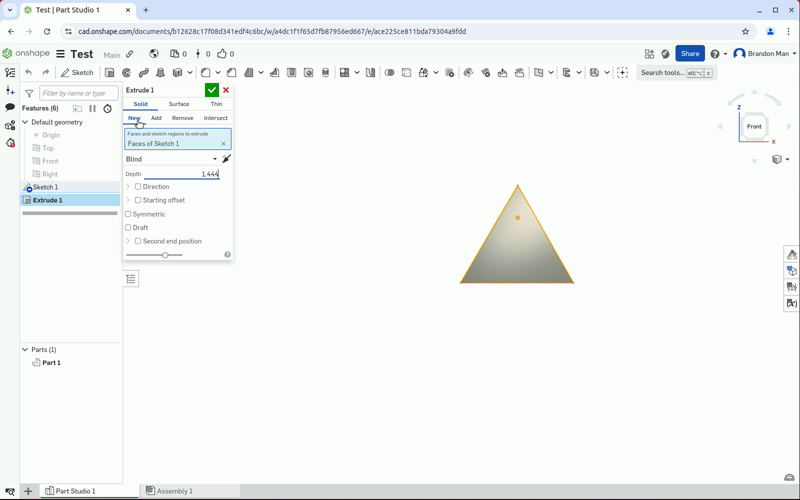
key(enter)
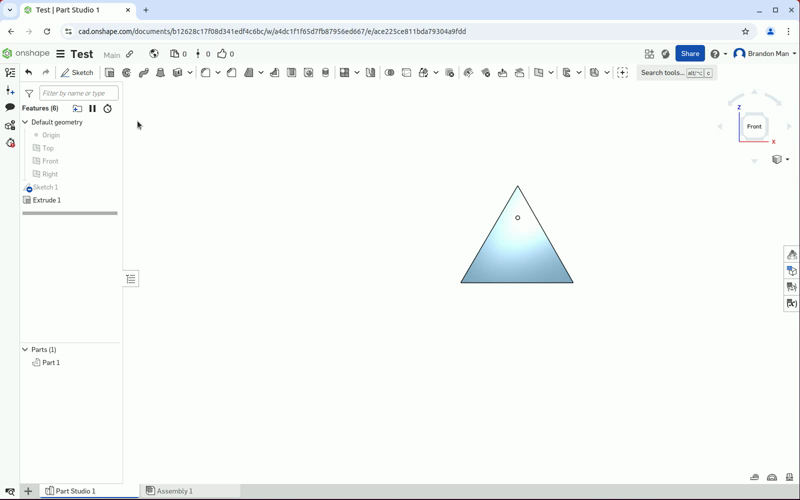
key(shift+h)
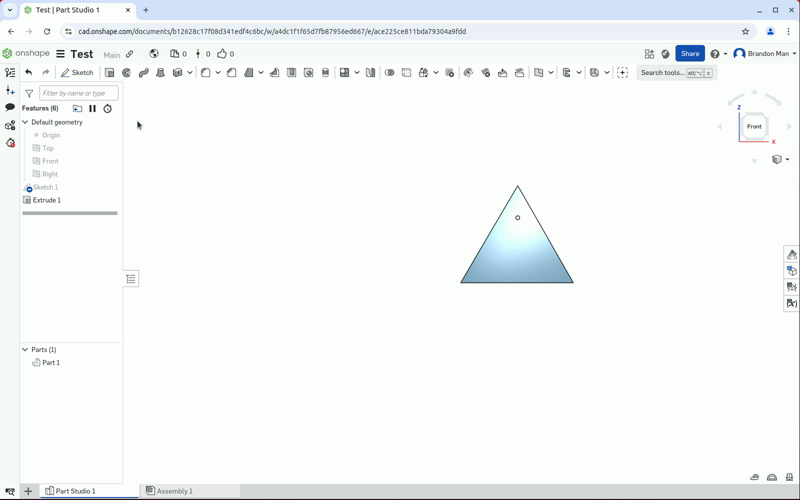
key(shift+h)
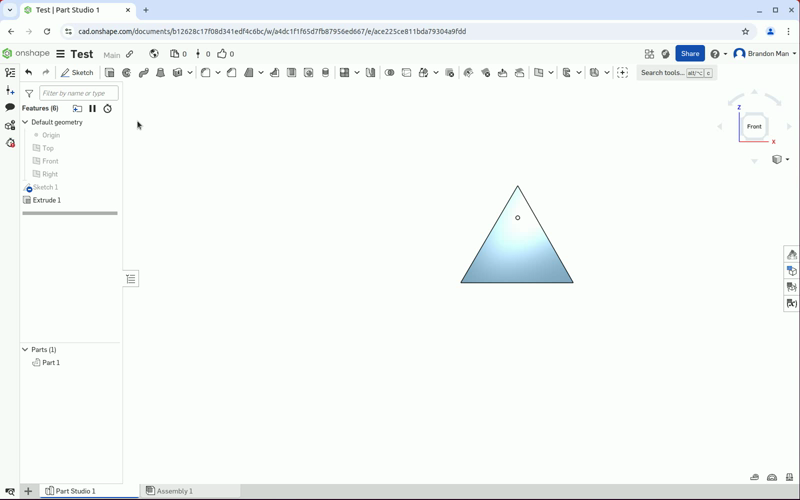
mouse_move(73, 189)
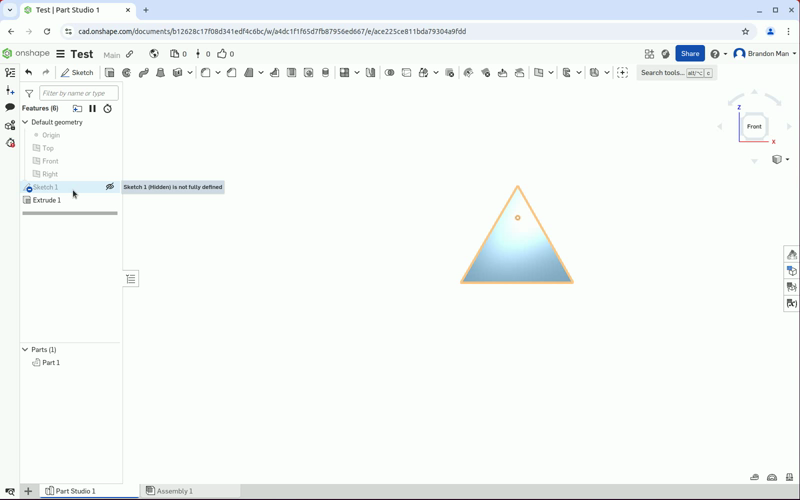
click(73, 189)
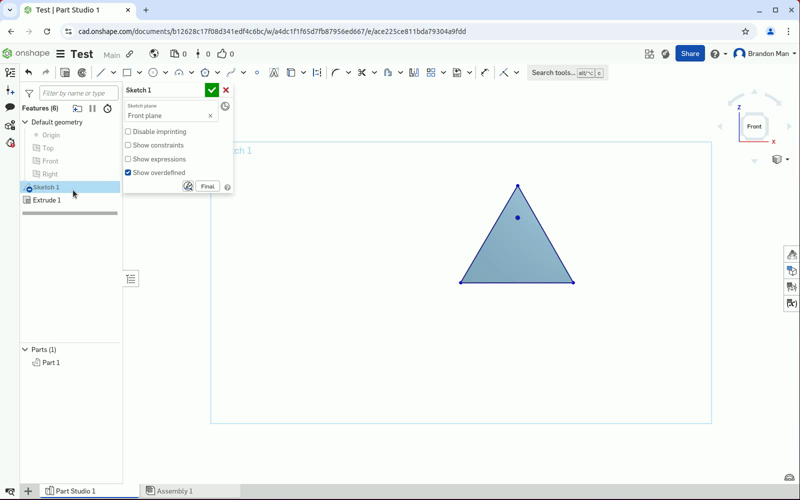
mouse_move(229, 92)
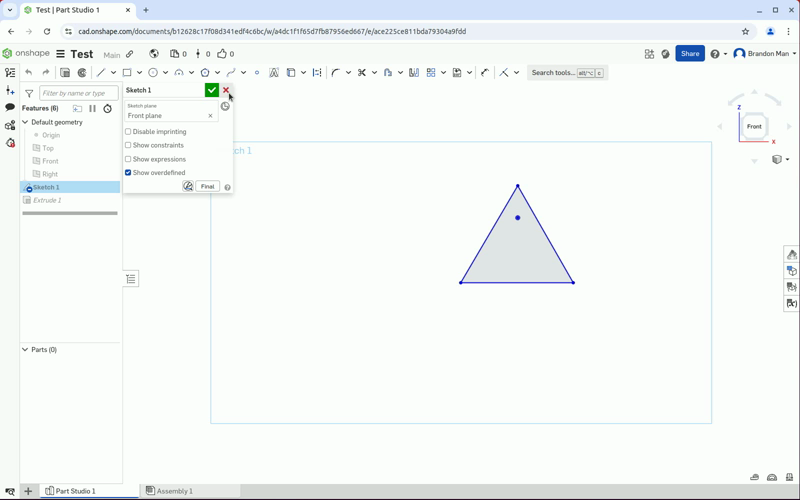
click(229, 92)
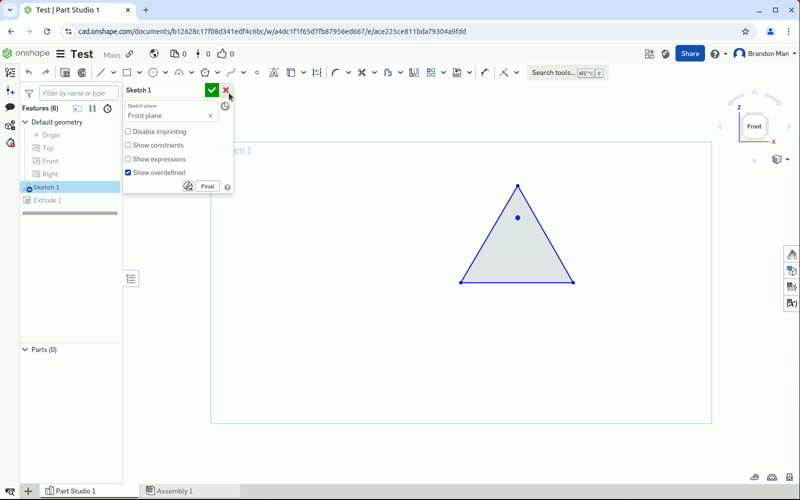
key(shift+s)
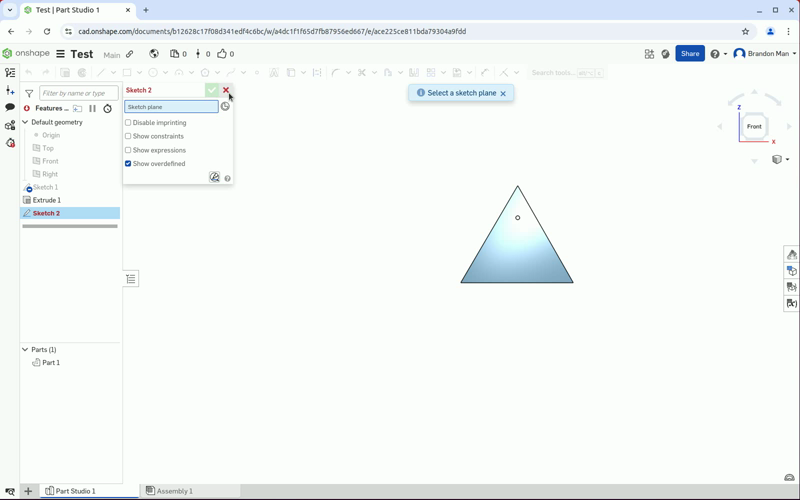
mouse_move(73, 163)
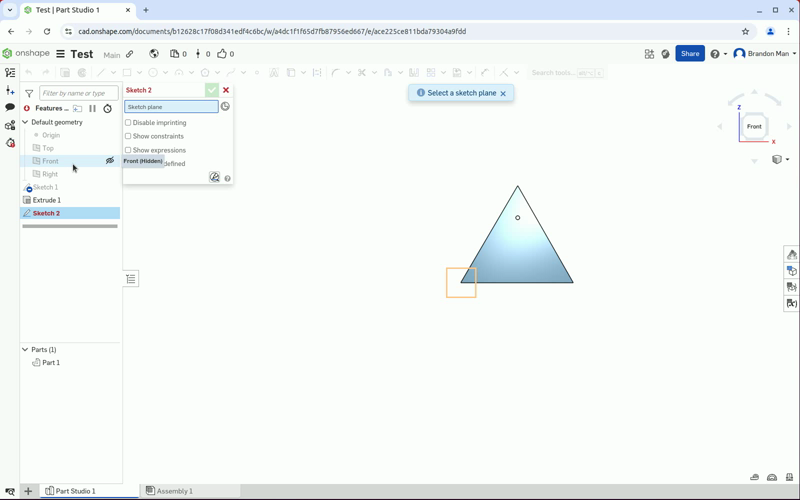
click(73, 163)
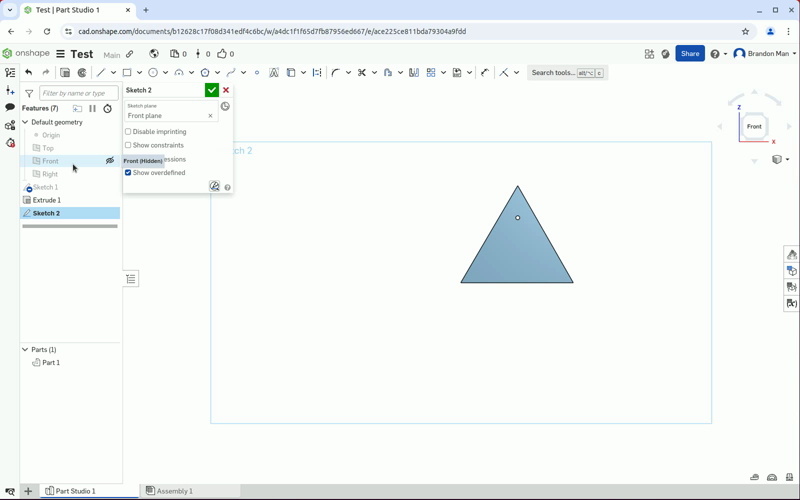
mouse_move(73, 352)
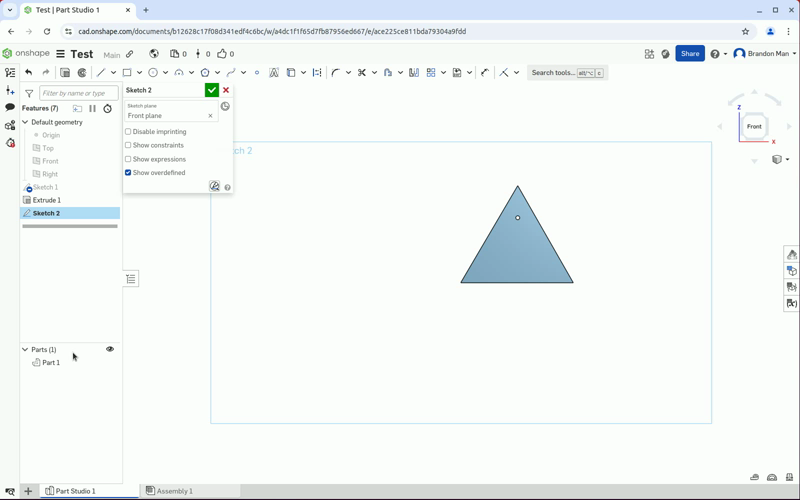
key(y)
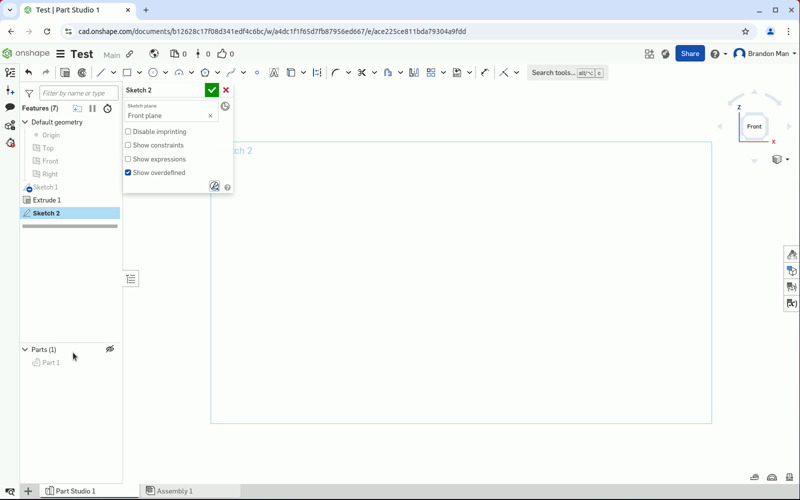
key(l)
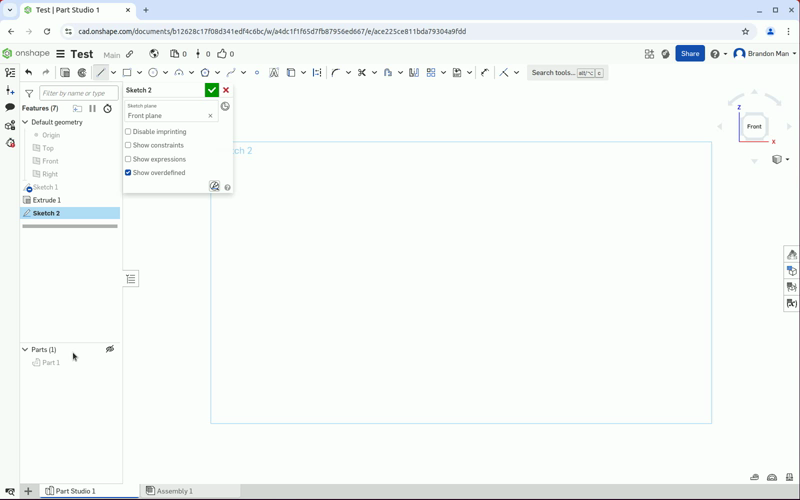
key_down(shift)
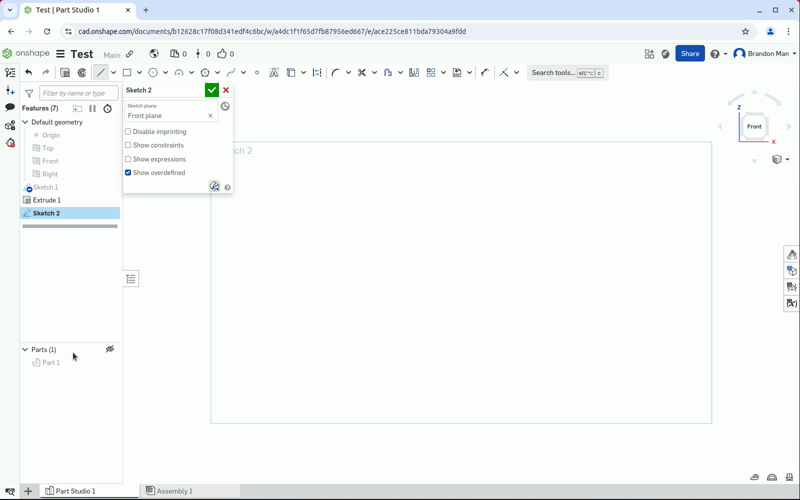
mouse_move(460, 282)
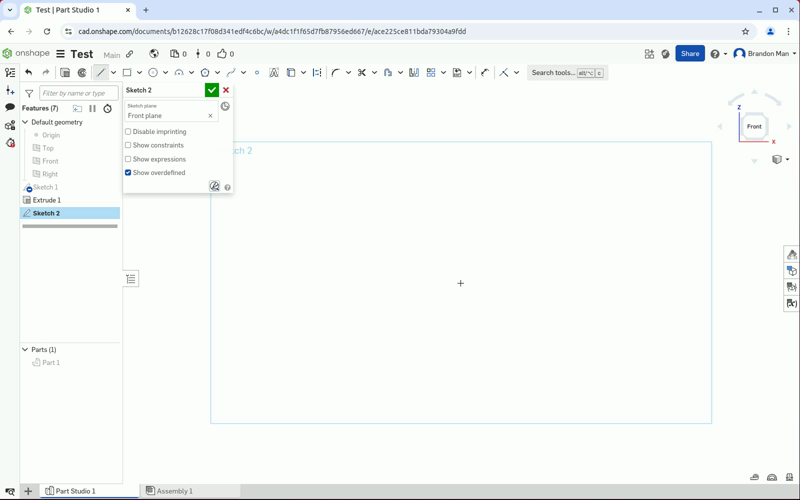
click(460, 282)
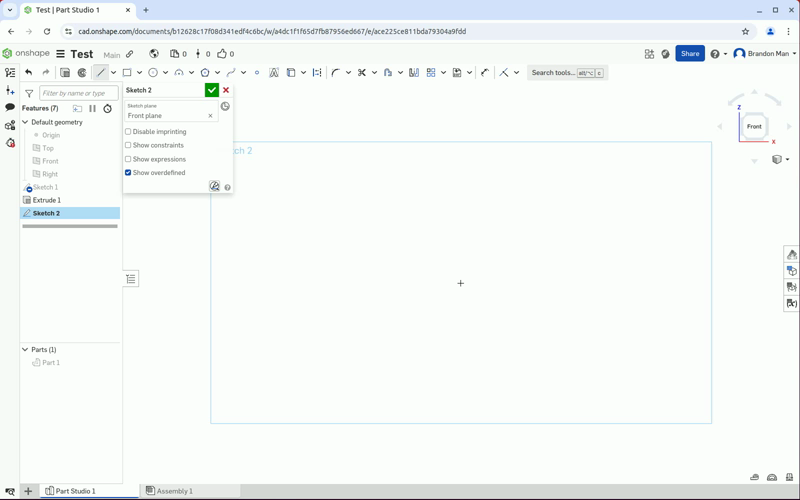
key_up(shift)
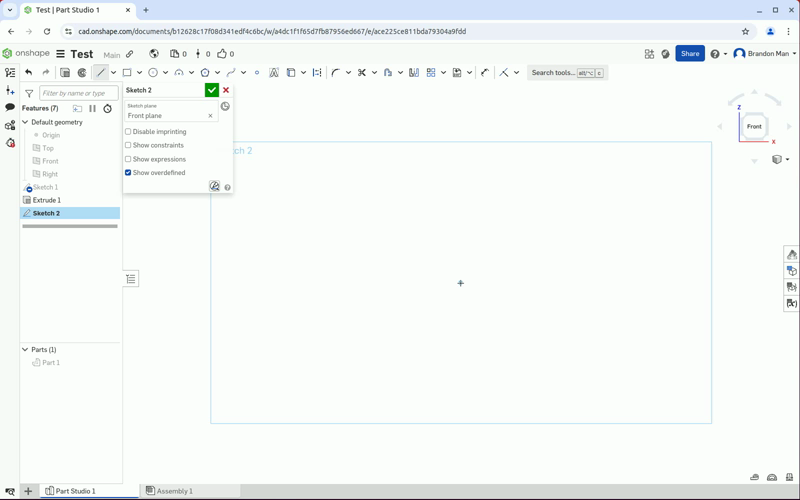
key_down(shift)
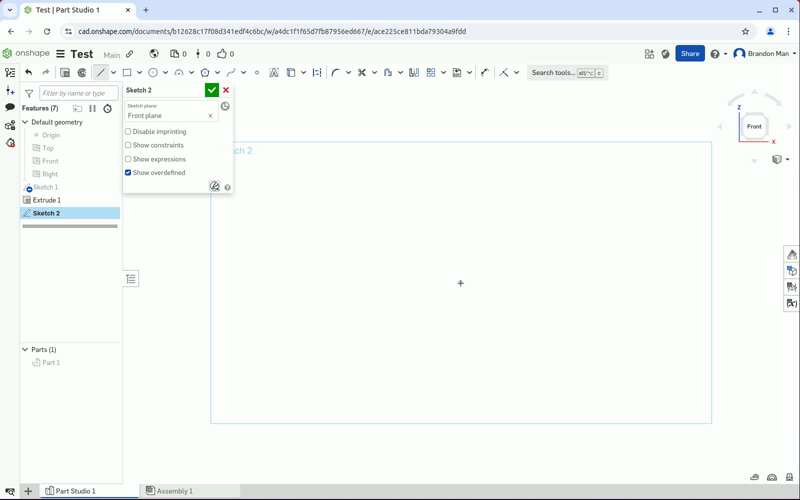
mouse_move(573, 282)
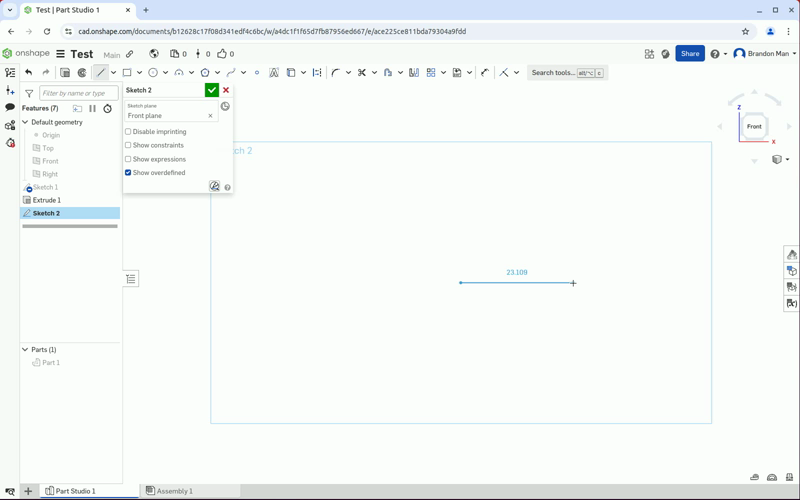
click(573, 282)
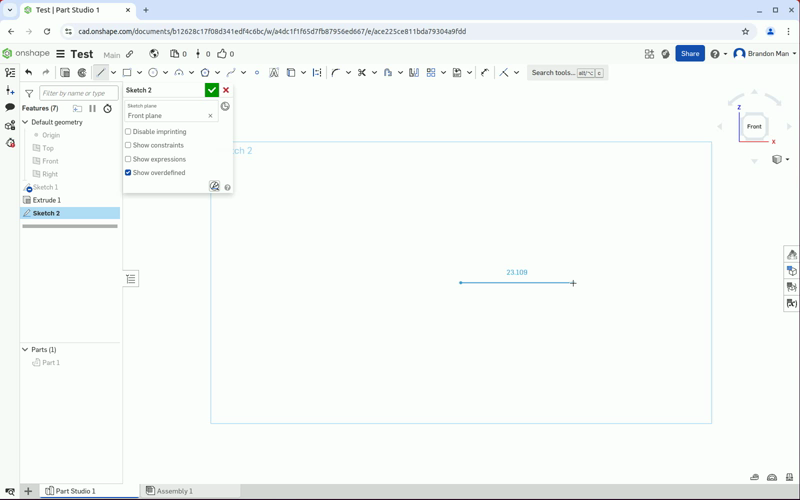
key_up(shift)
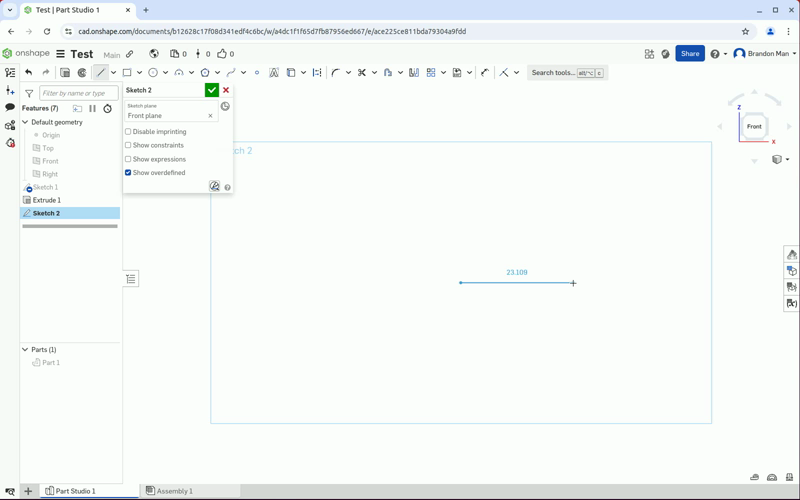
key_down(shift)
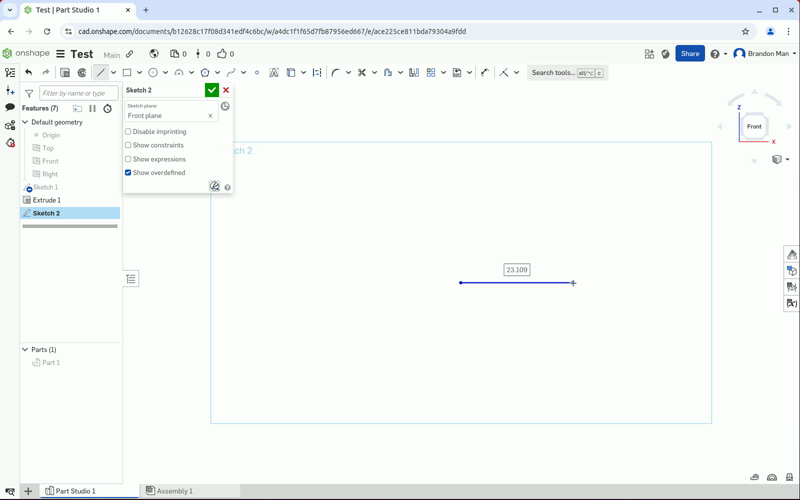
mouse_move(517, 185)
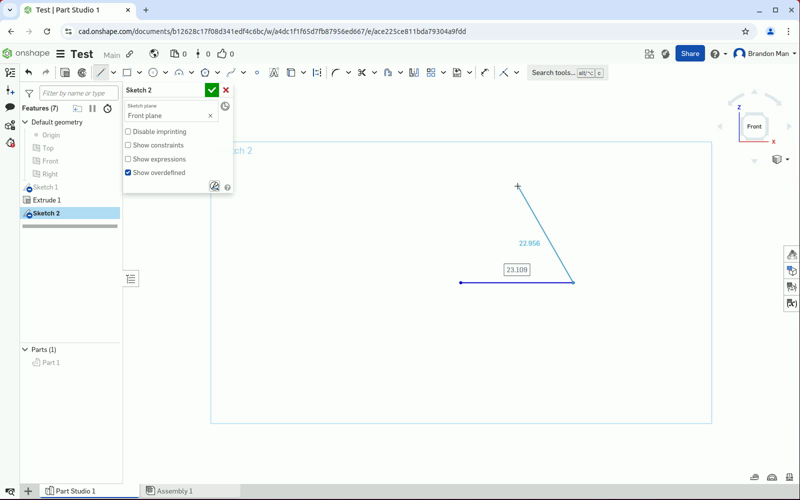
click(517, 185)
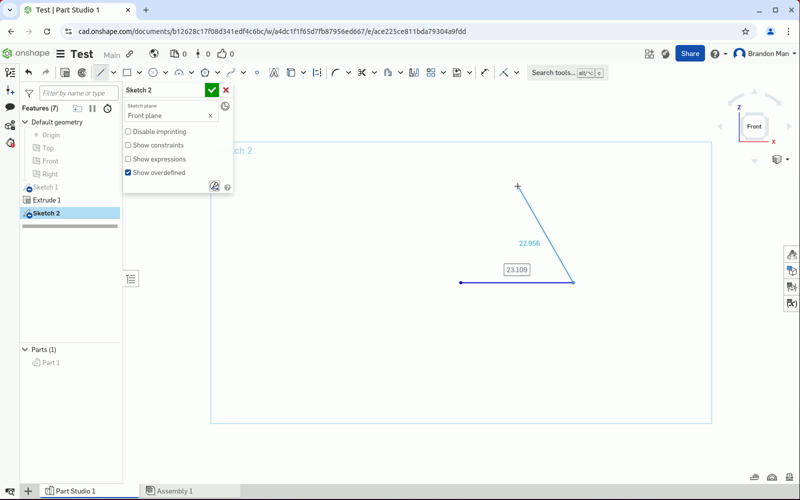
key_up(shift)
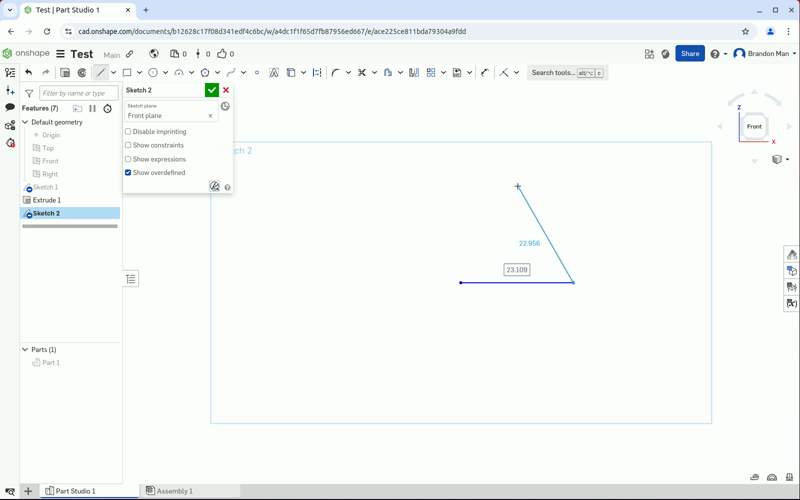
key_down(shift)
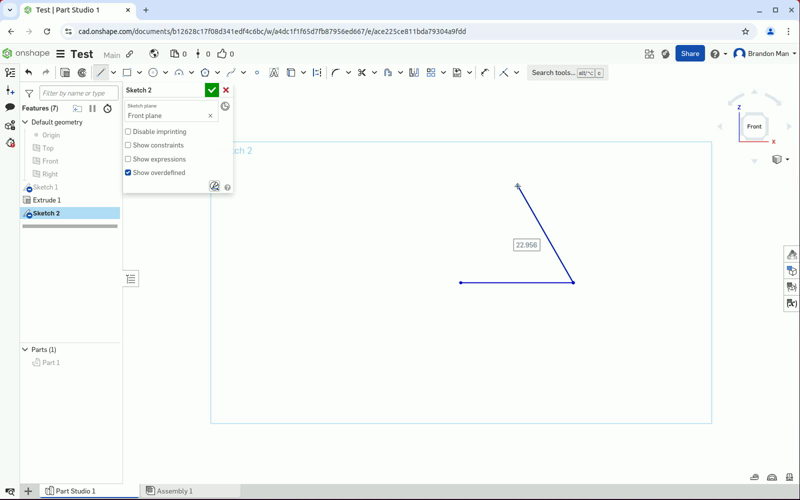
mouse_move(460, 282)
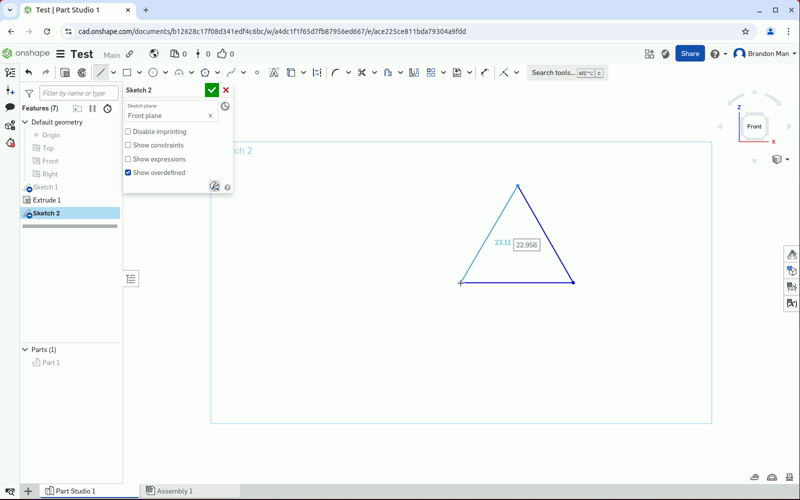
key_up(shift)
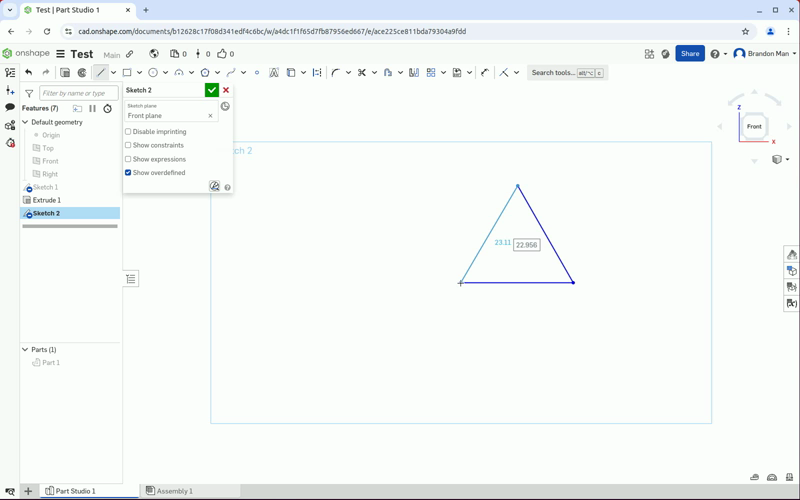
click(460, 282)
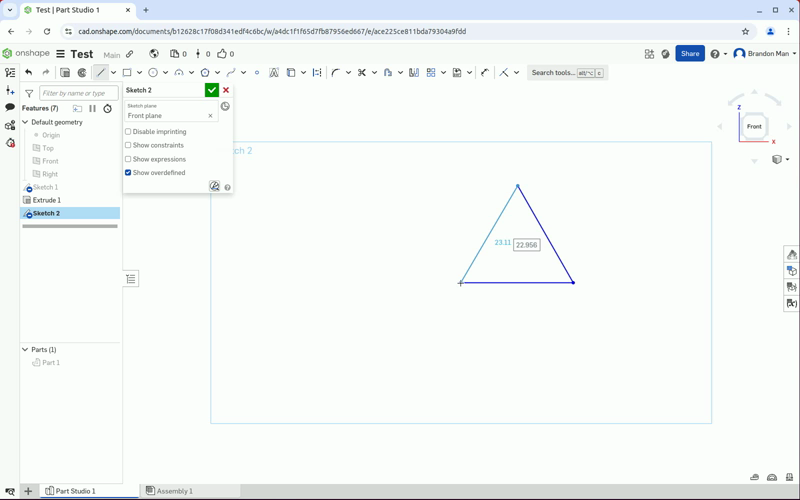
key(esc)
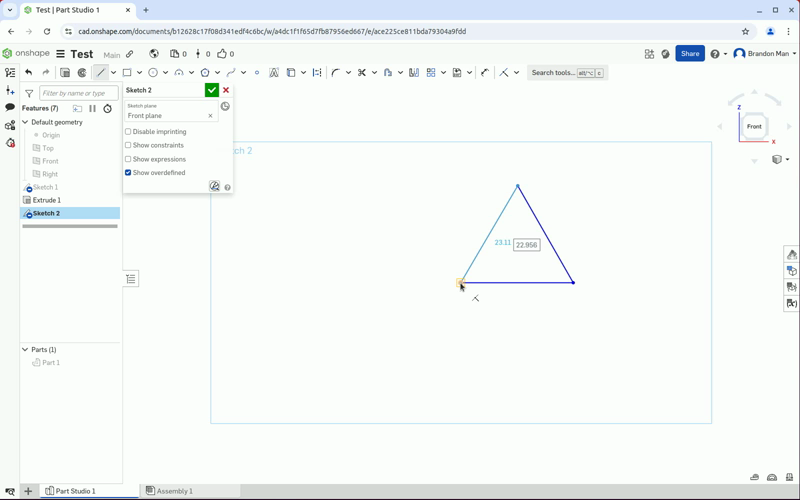
key(c)
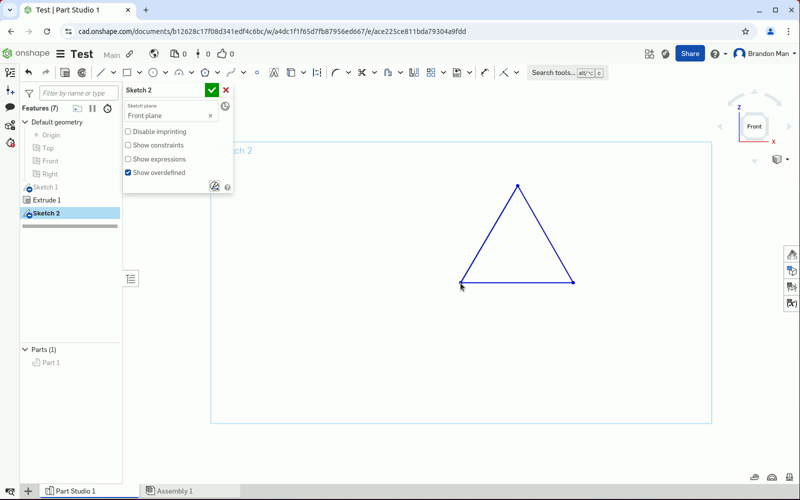
key_down(shift)
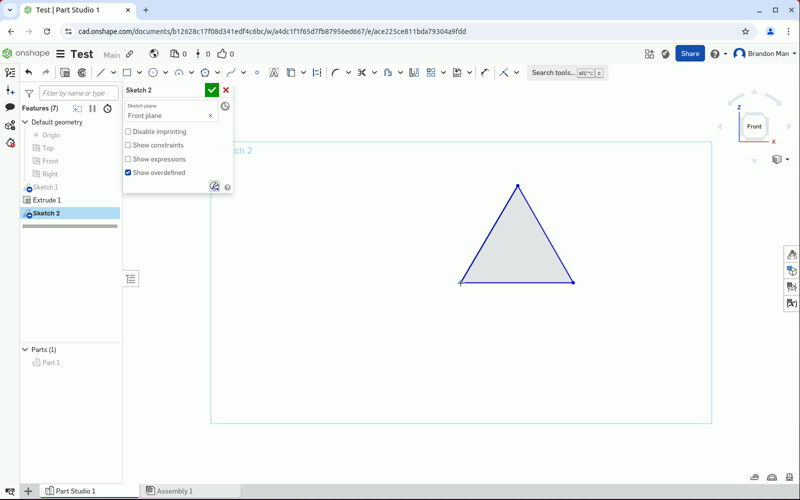
mouse_move(517, 217)
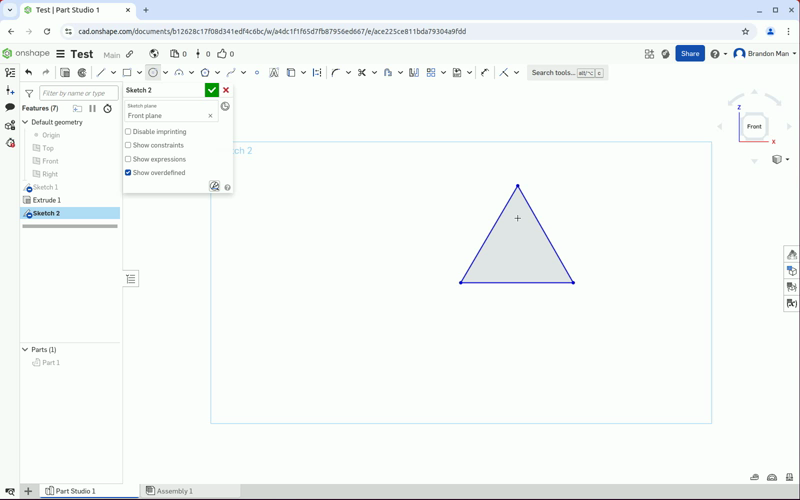
click(517, 217)
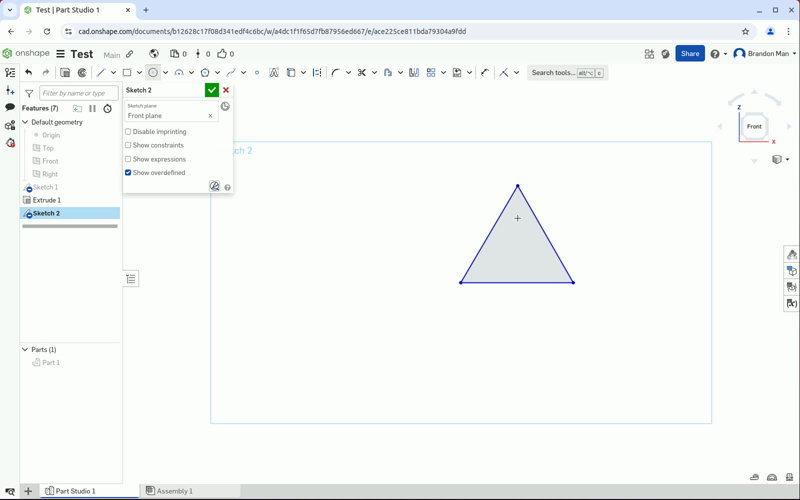
key_up(shift)
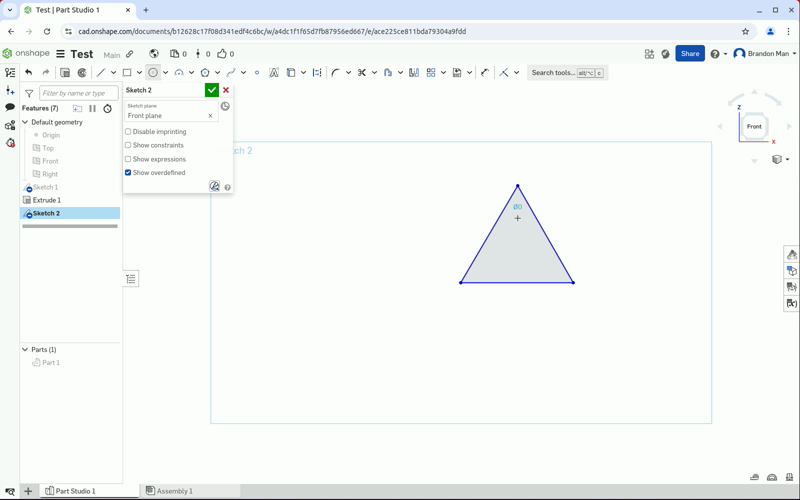
mouse_move(519, 217)
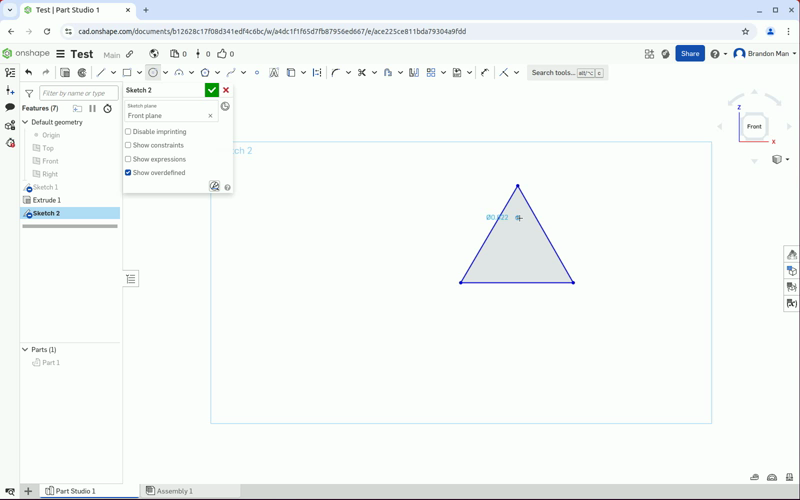
scroll(6)
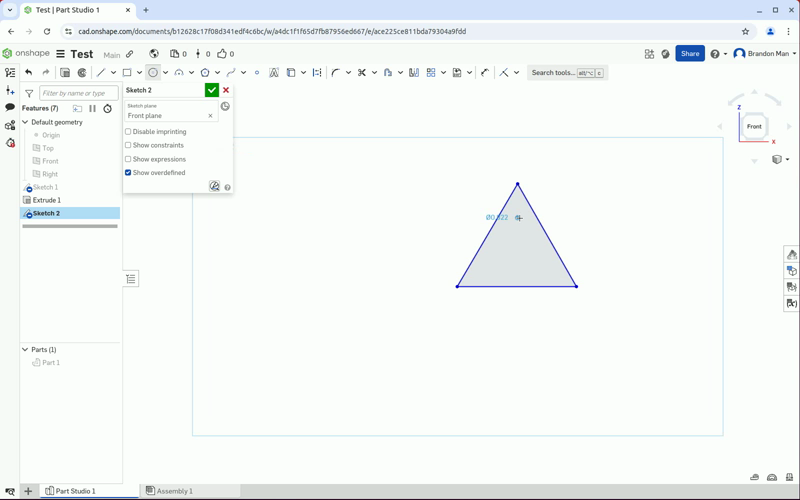
scroll(6)
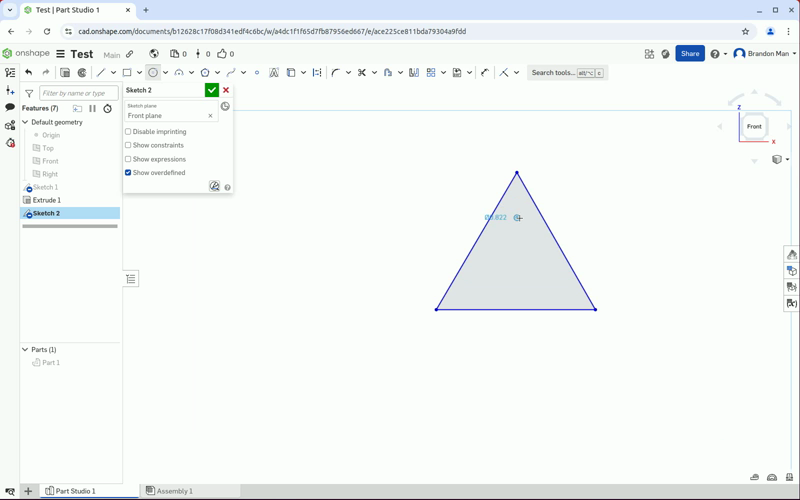
scroll(6)
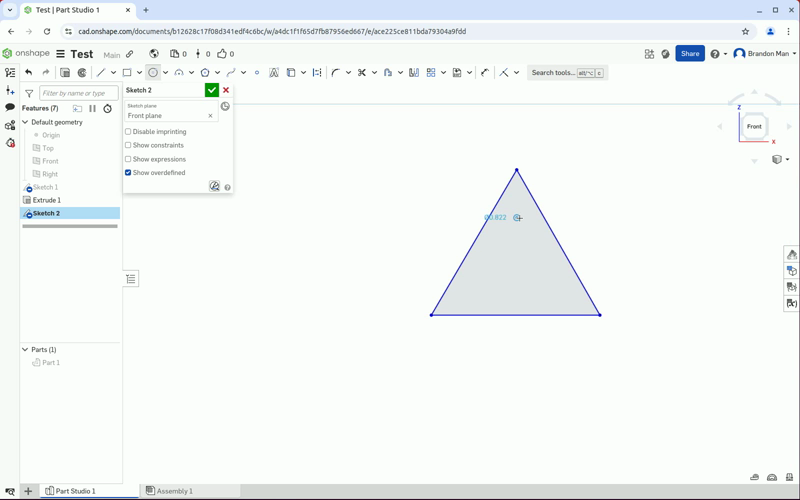
scroll(6)
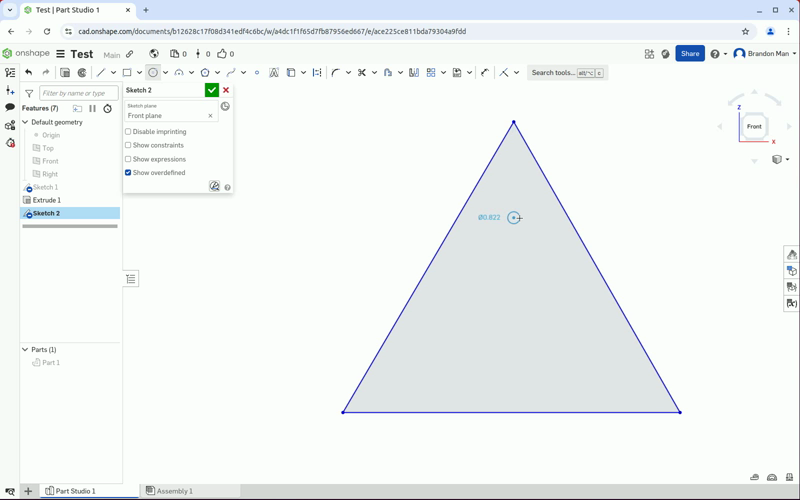
scroll(6)
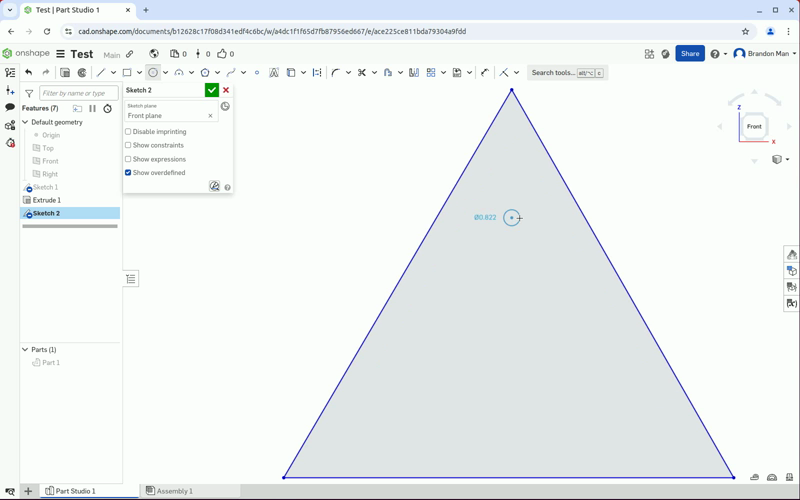
scroll(6)
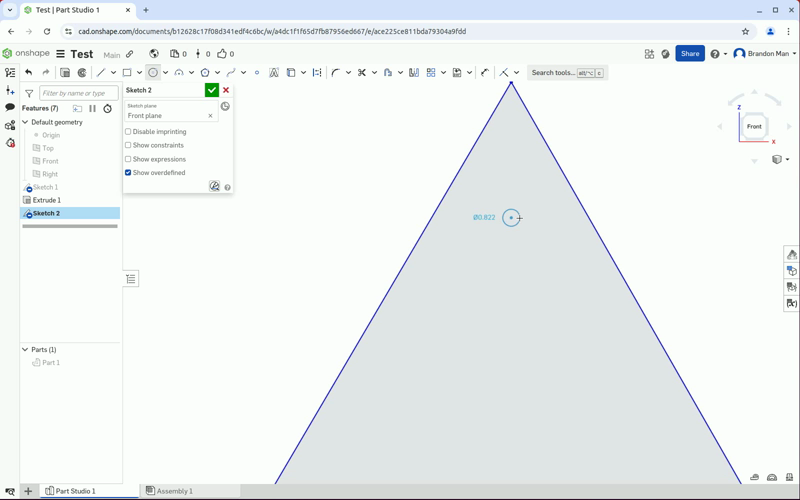
scroll(6)
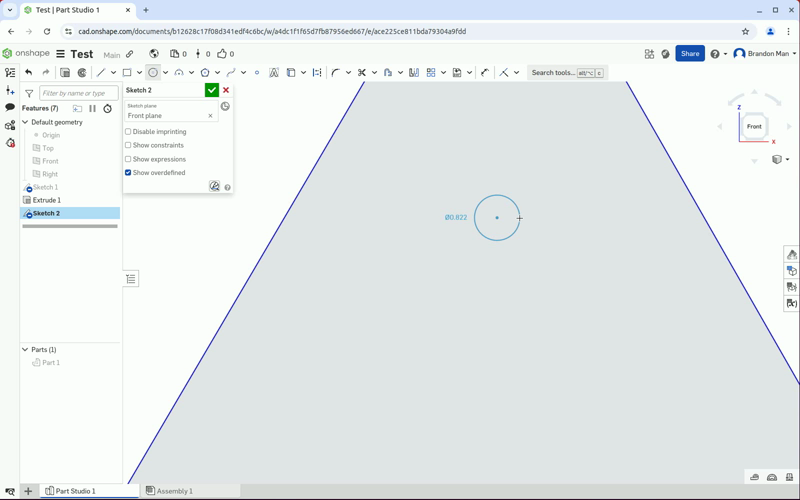
click(519, 217)
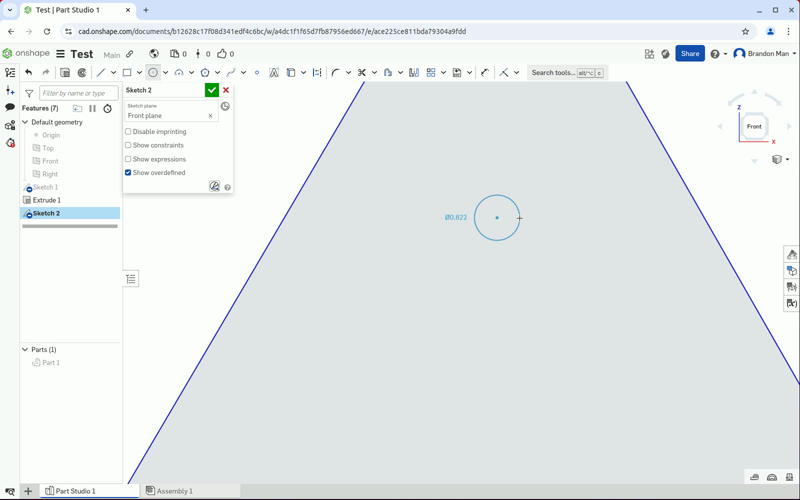
scroll(-6)
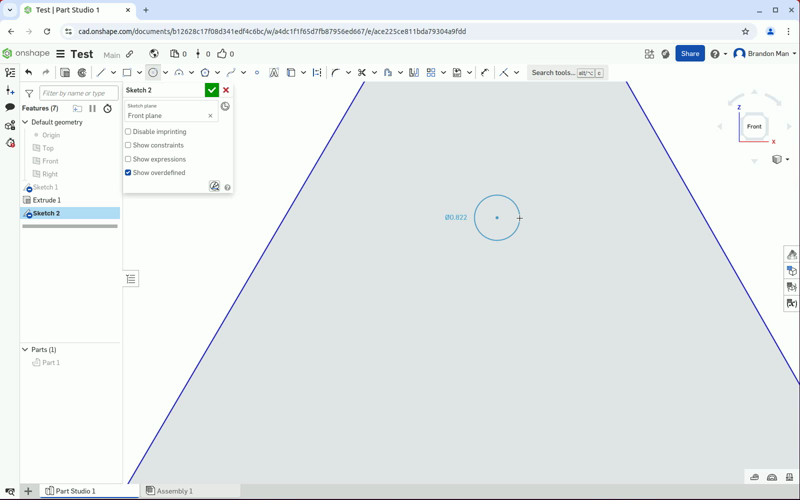
scroll(-6)
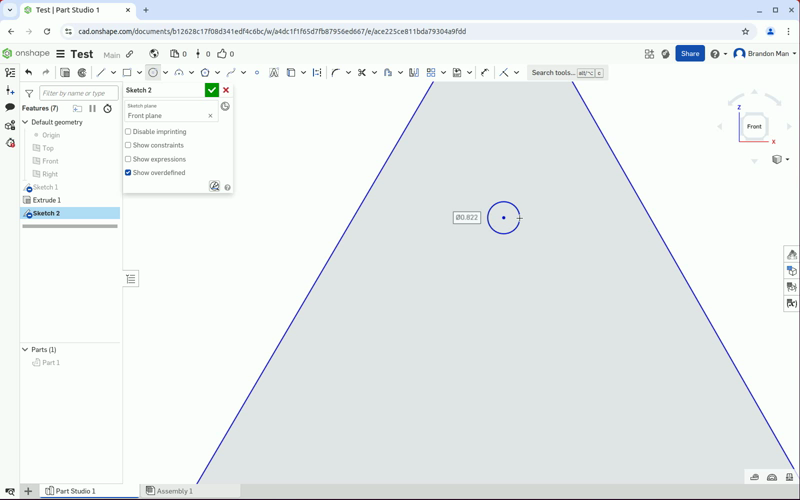
scroll(-6)
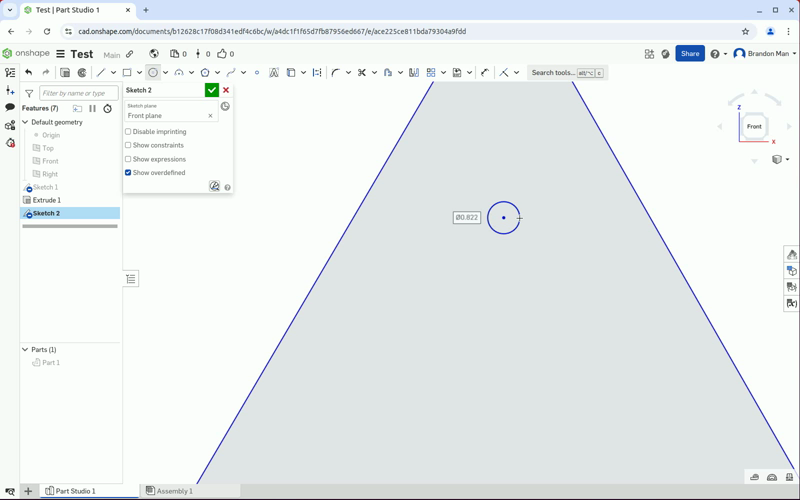
scroll(-6)
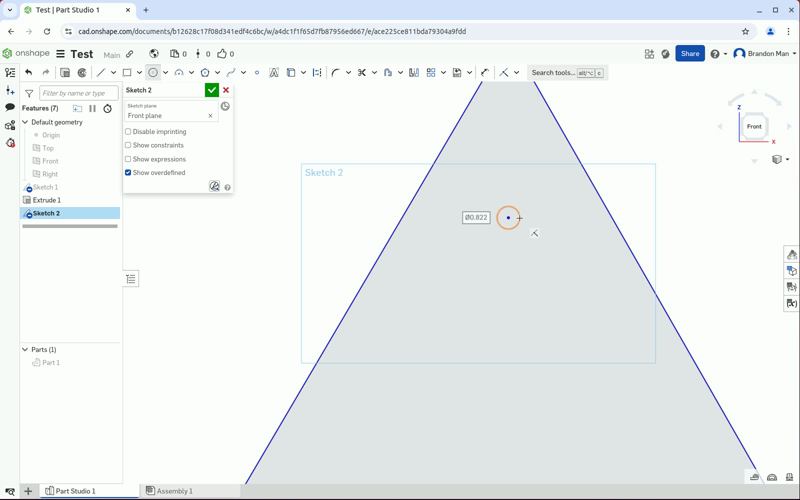
scroll(-6)
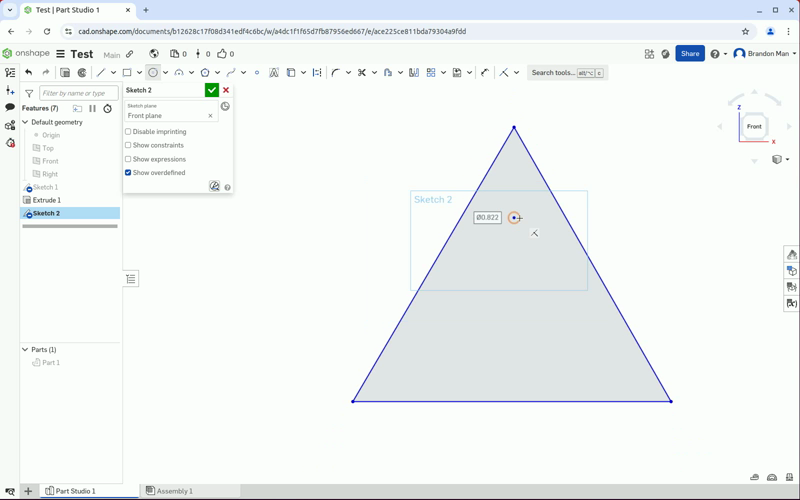
scroll(-6)
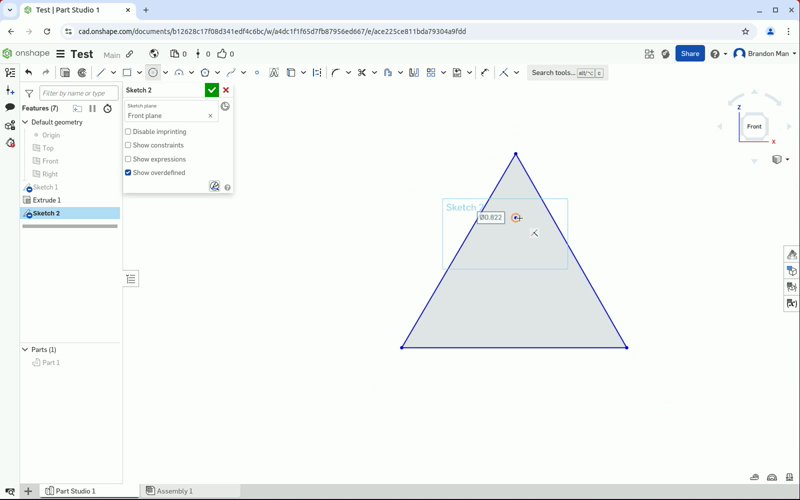
scroll(-6)
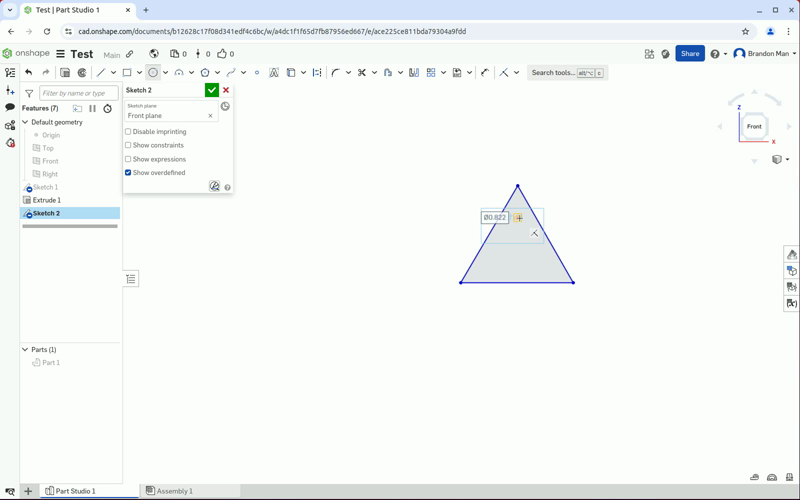
key(esc)
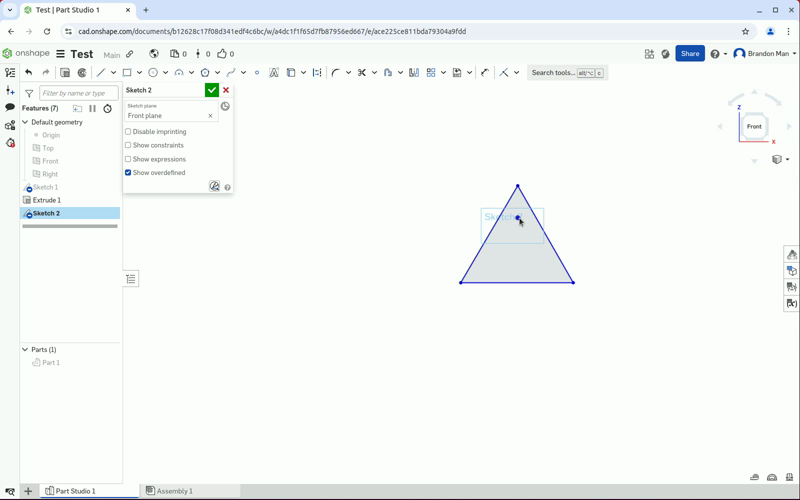
mouse_move(493, 260)
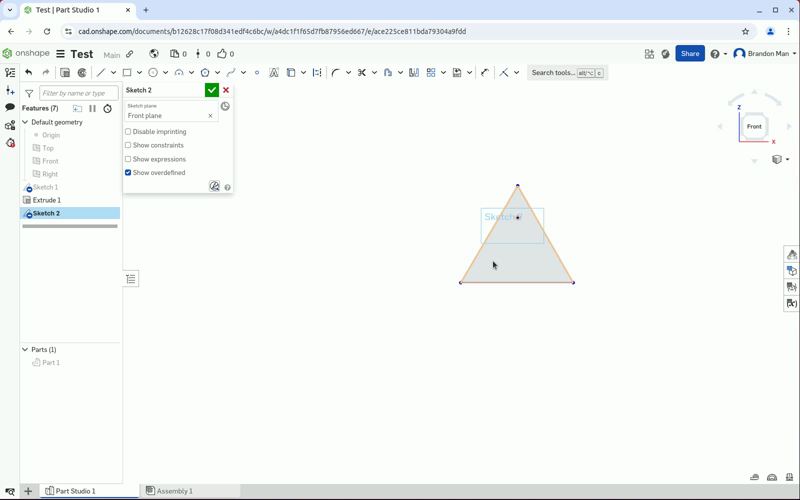
click(493, 260)
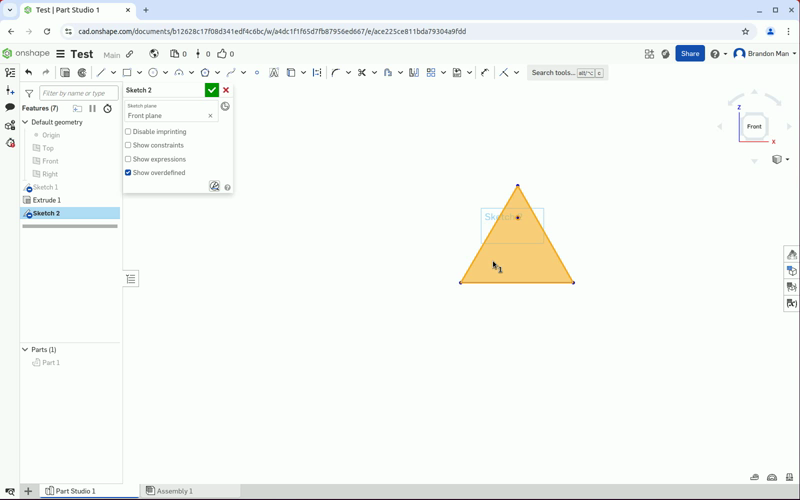
mouse_move(73, 352)
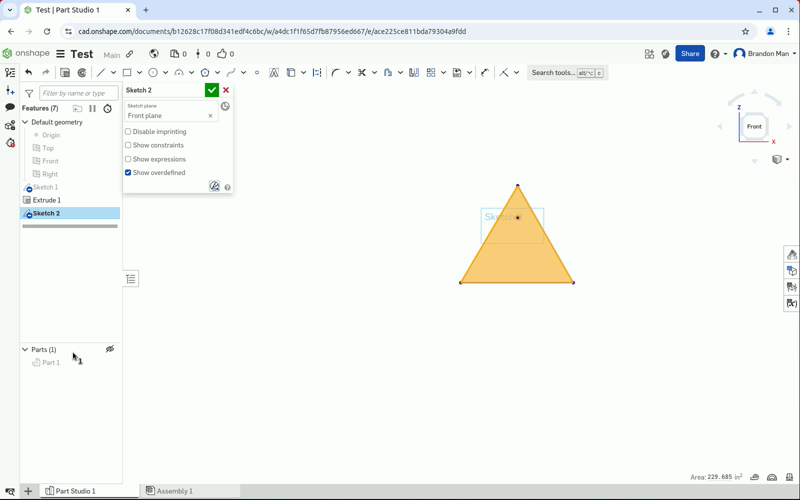
key(shift+y)
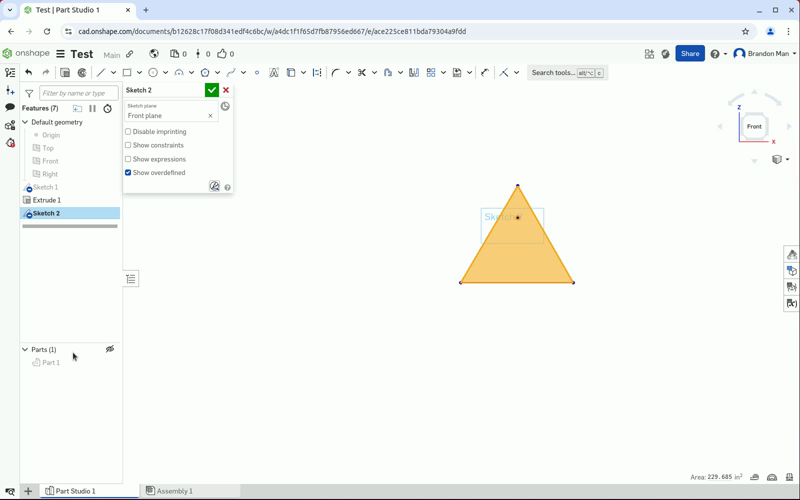
key(shift+e)
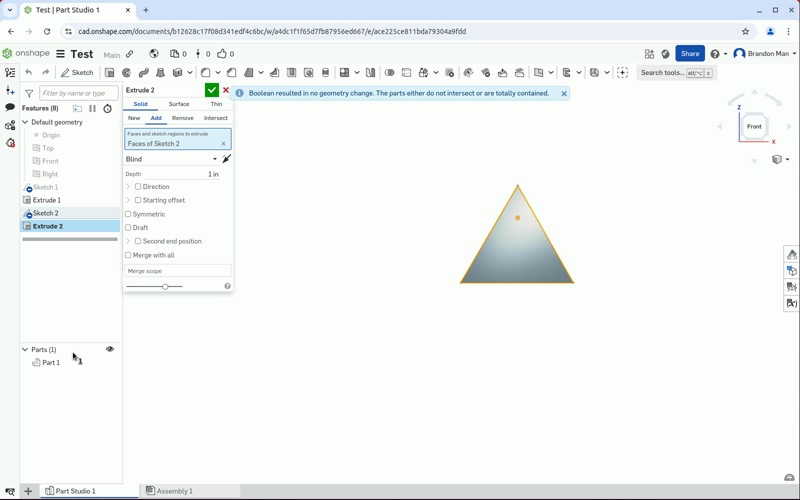
mouse_move(143, 106)
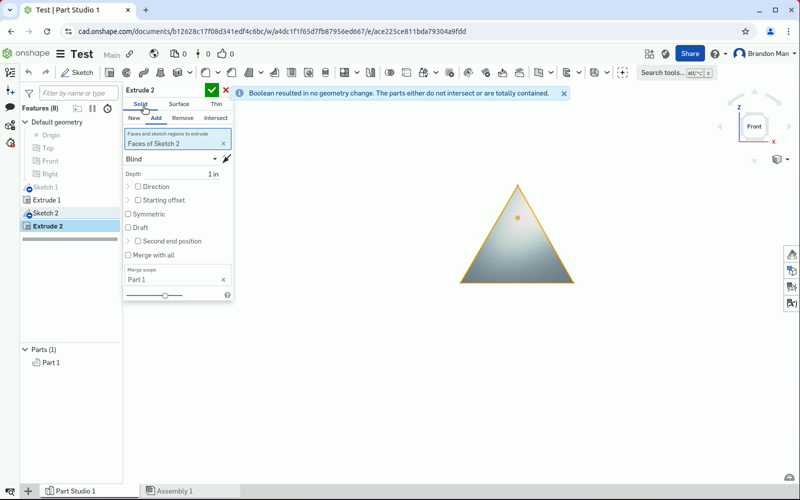
click(143, 106)
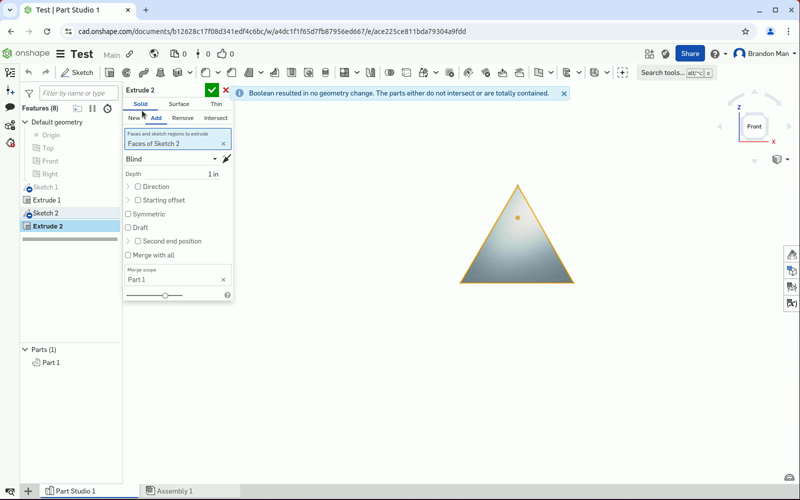
mouse_move(137, 120)
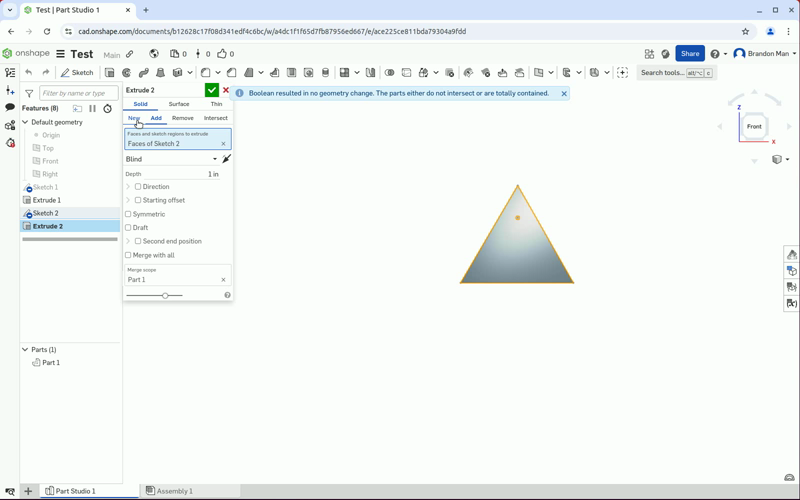
click(137, 120)
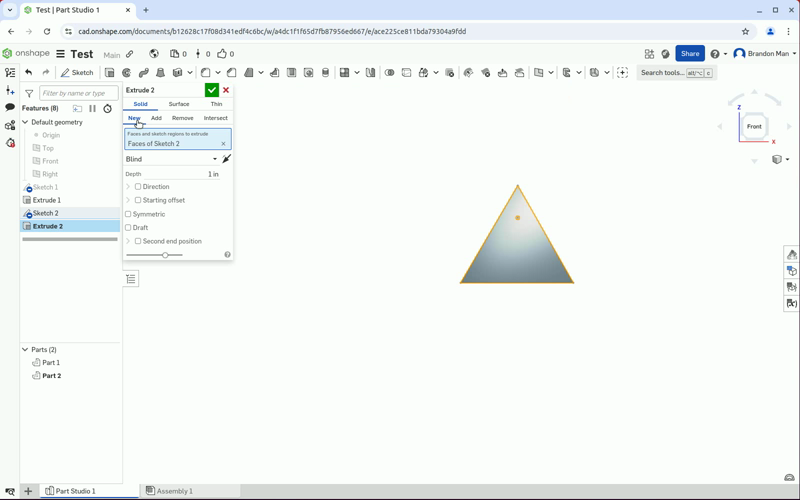
key(tab, 4)
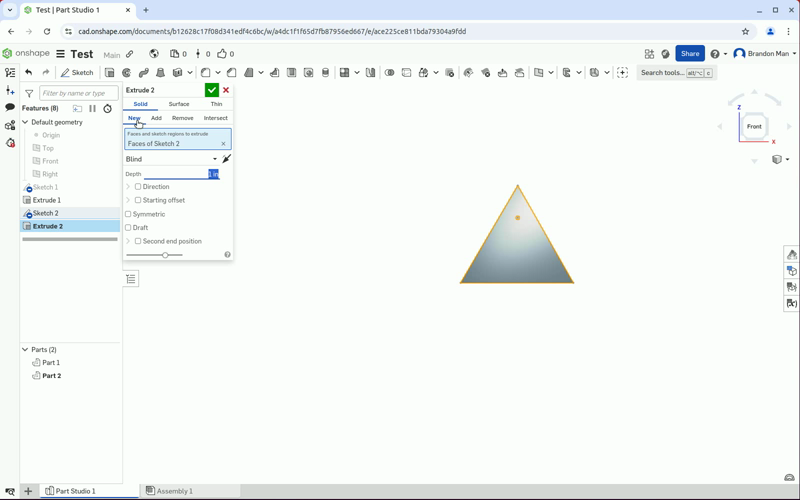
text(0.722)
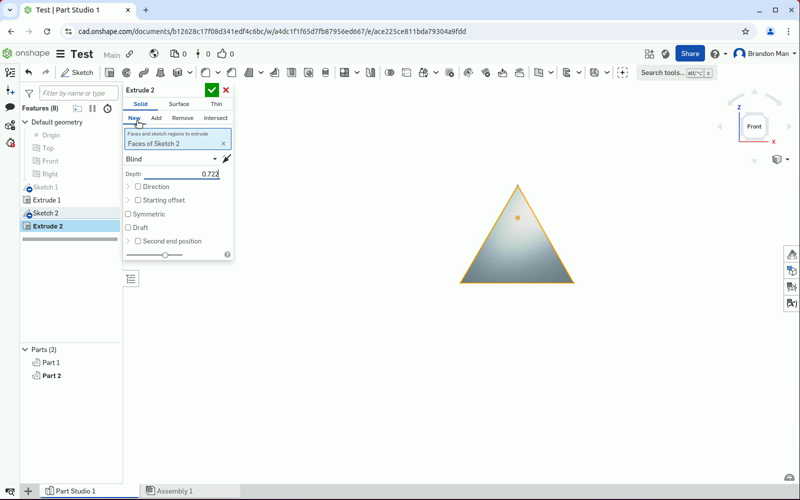
key(enter)
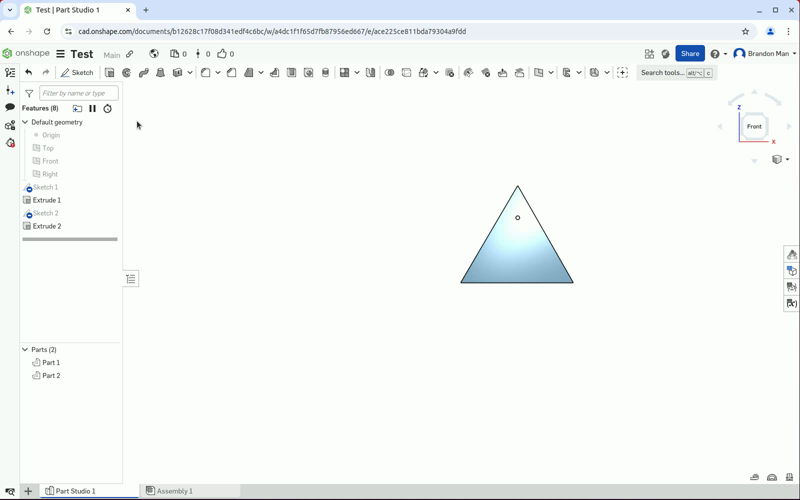
key(shift+h)
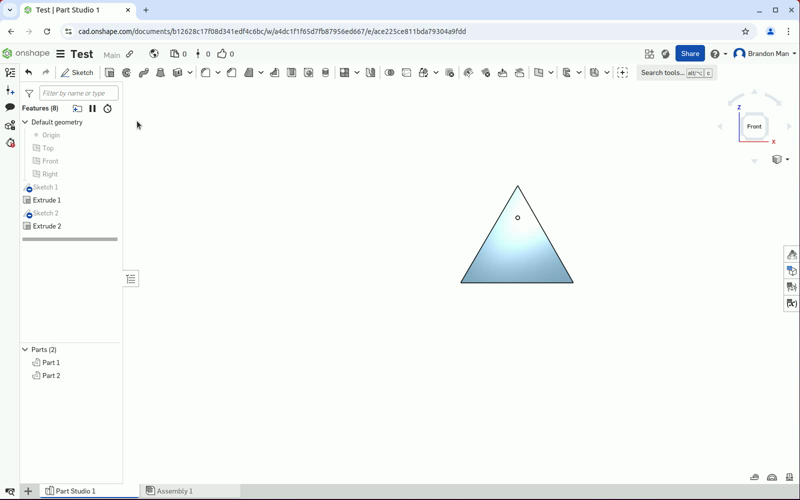
key(shift+h)
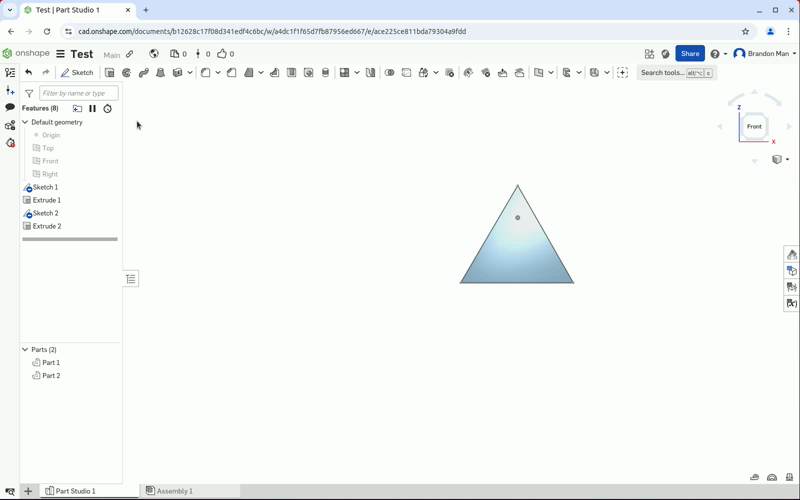
key(shift+7)
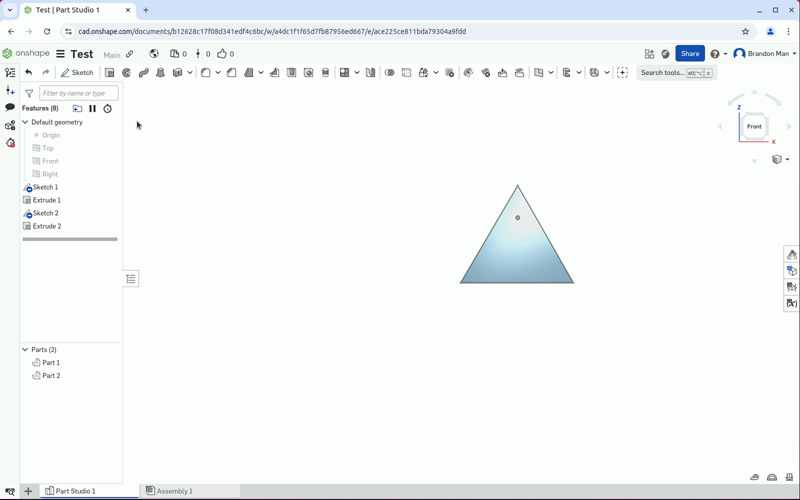
key(left, 2)
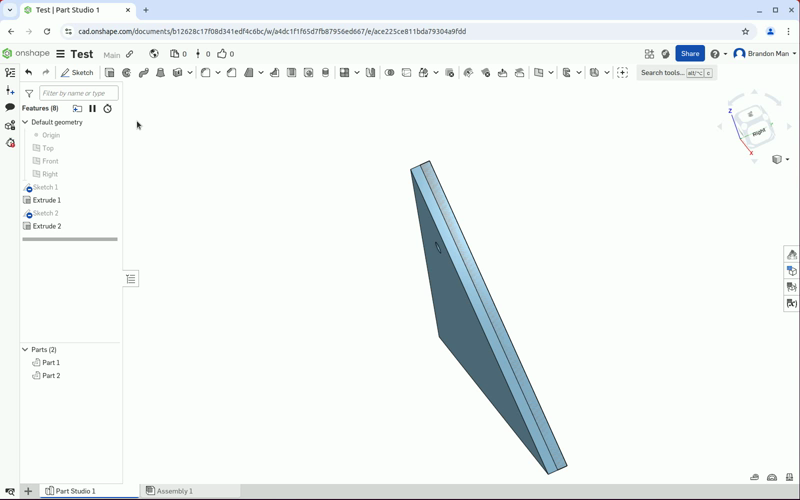
key(down, 2)
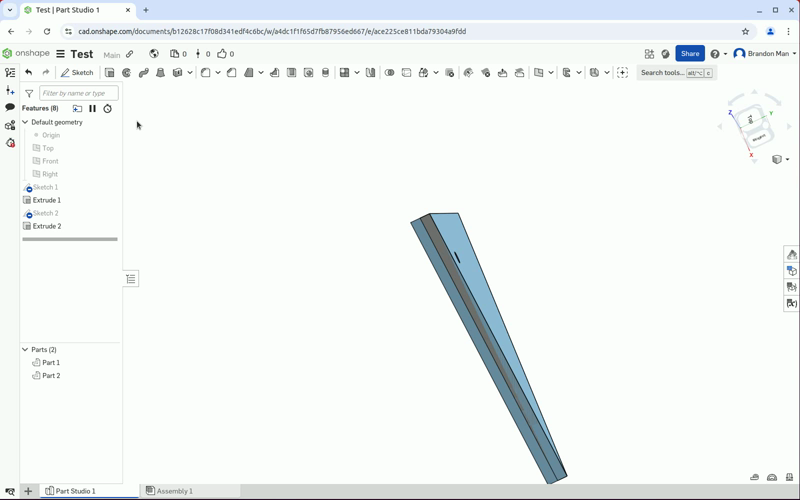
key(up, 2)
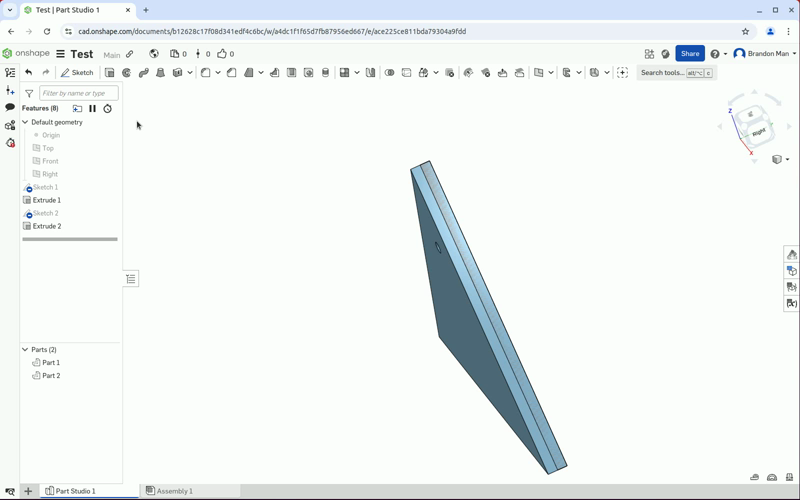
key(right, 2)
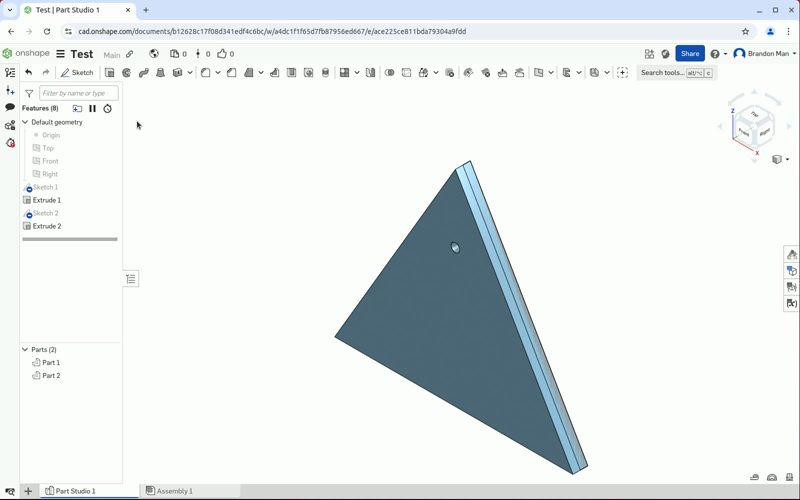
mouse_move(73, 189)
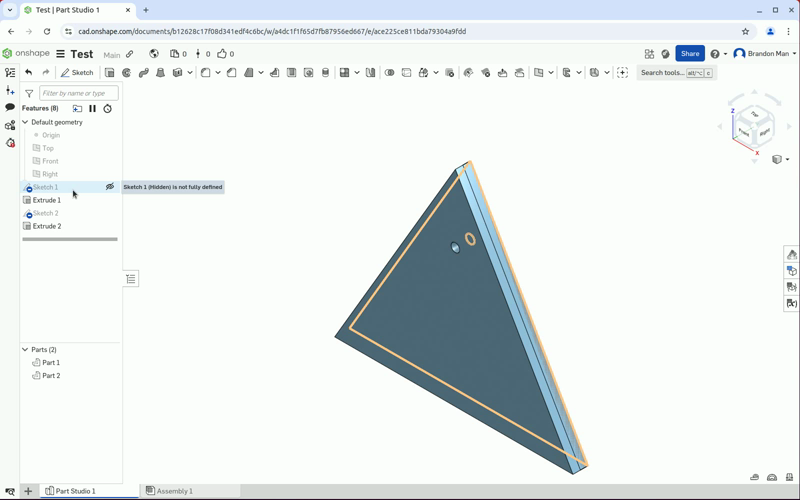
click(73, 189)